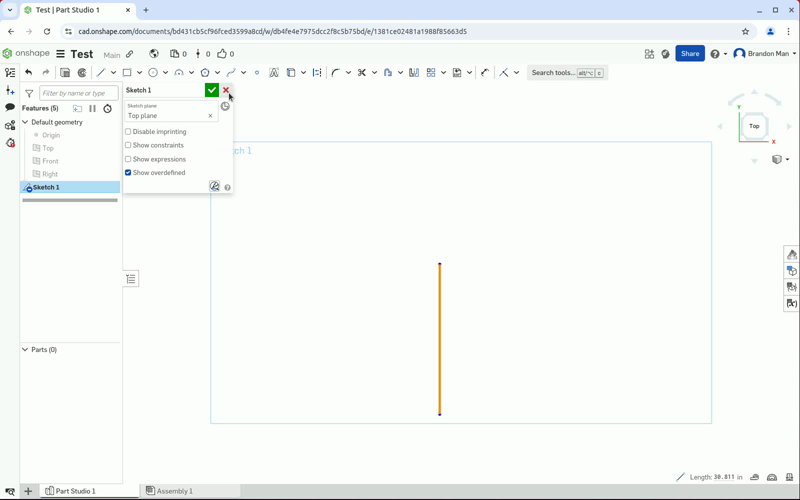
key(shift+h)
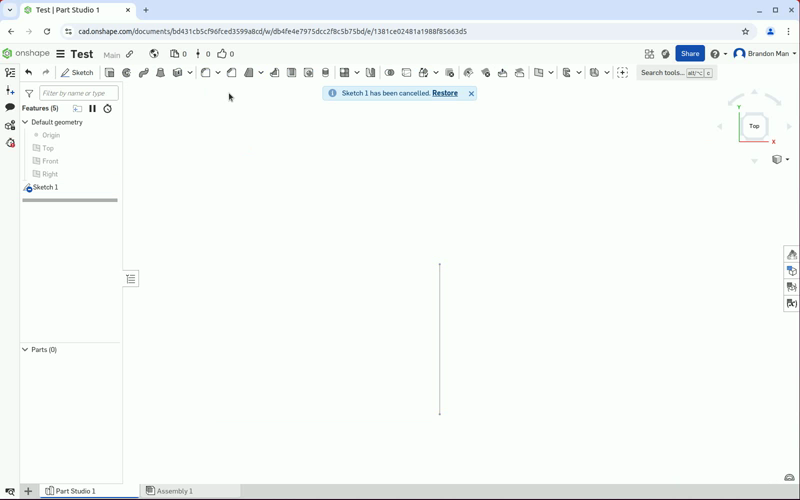
key(shift+s)
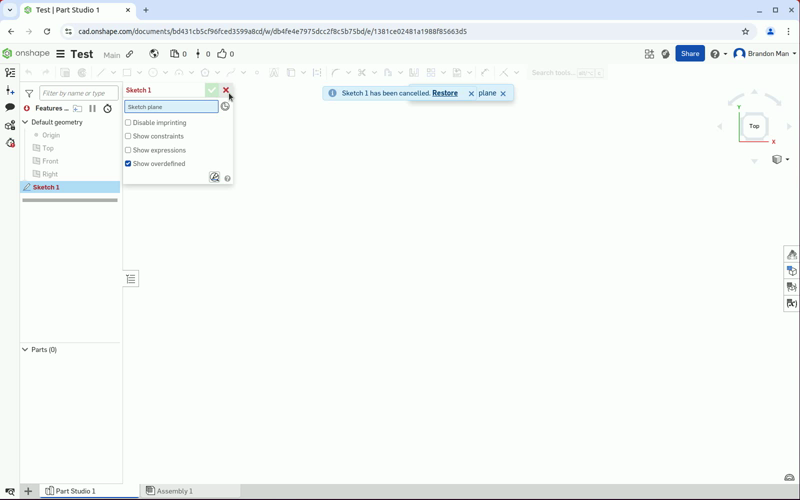
mouse_move(73, 150)
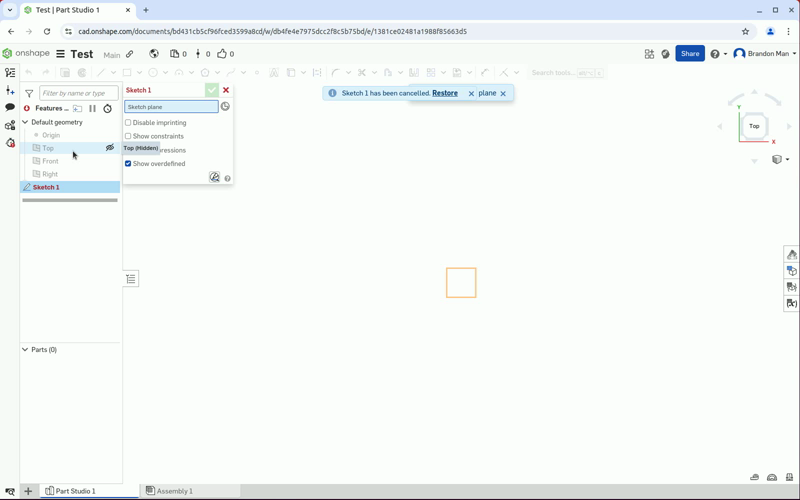
click(73, 150)
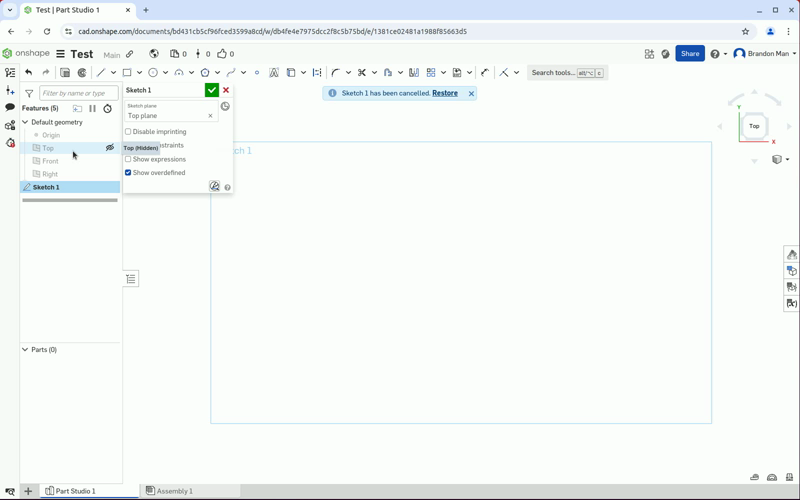
mouse_move(73, 352)
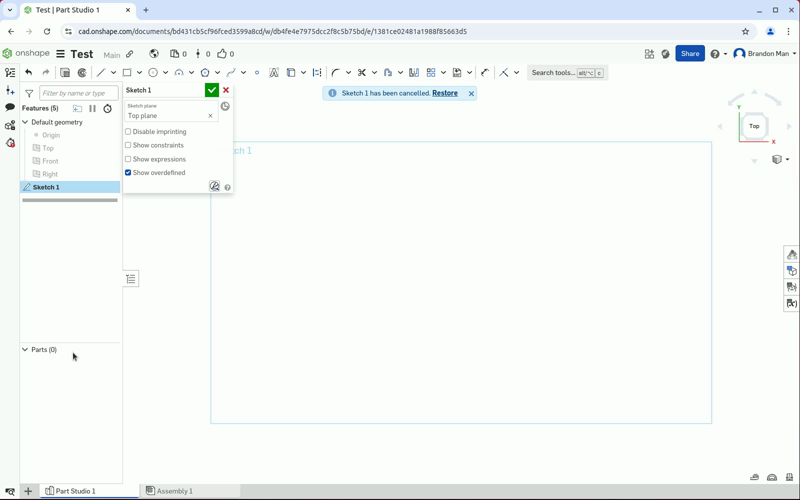
key(y)
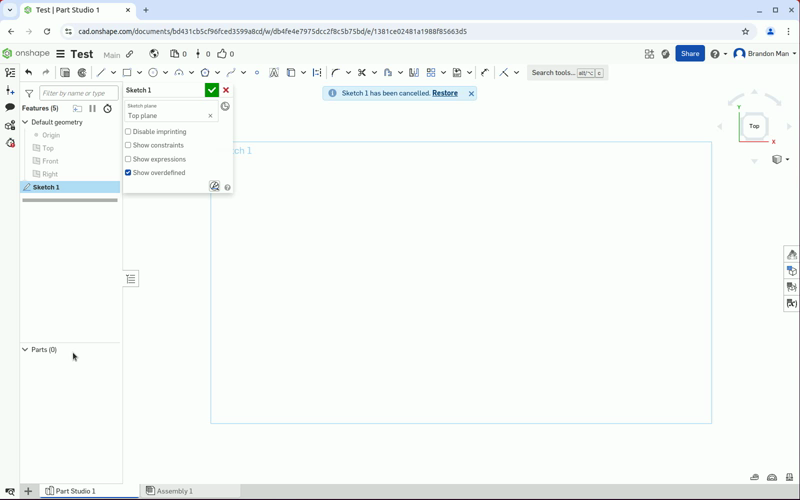
key(l)
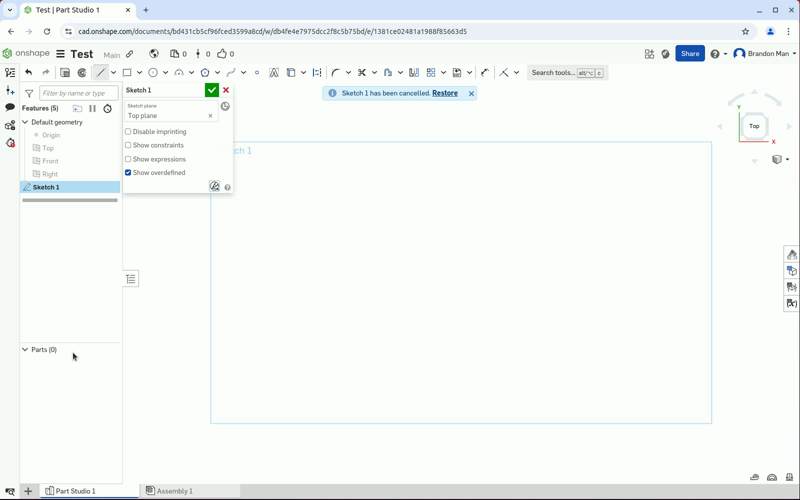
key_down(shift)
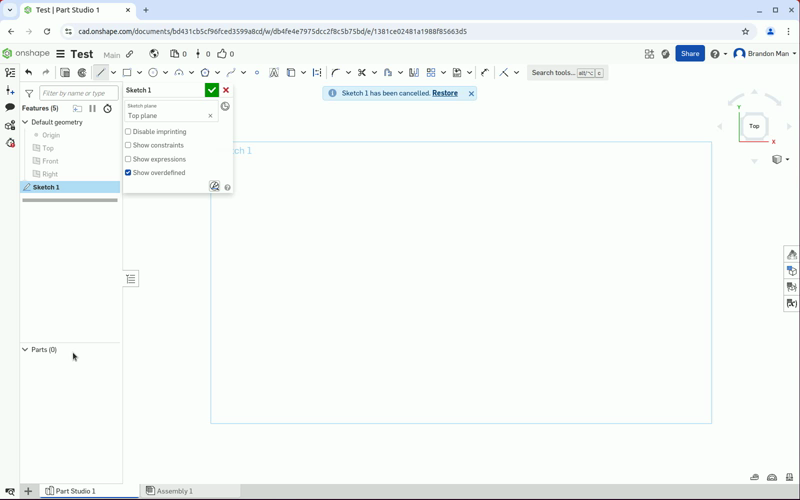
mouse_move(460, 282)
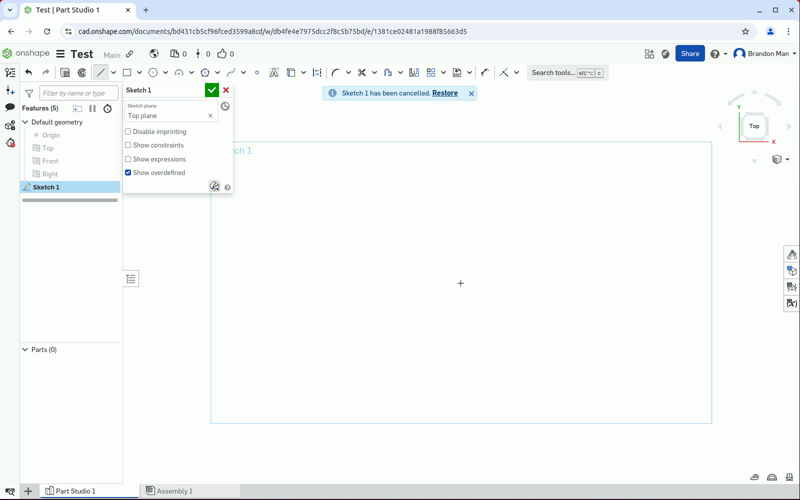
click(460, 282)
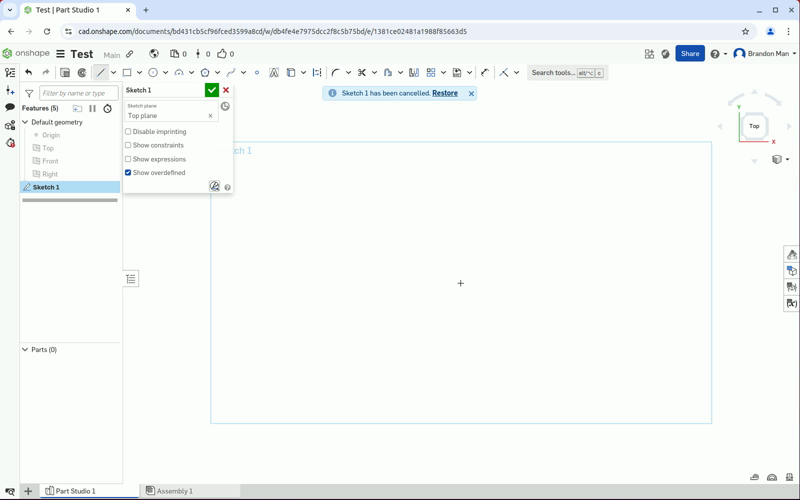
key_up(shift)
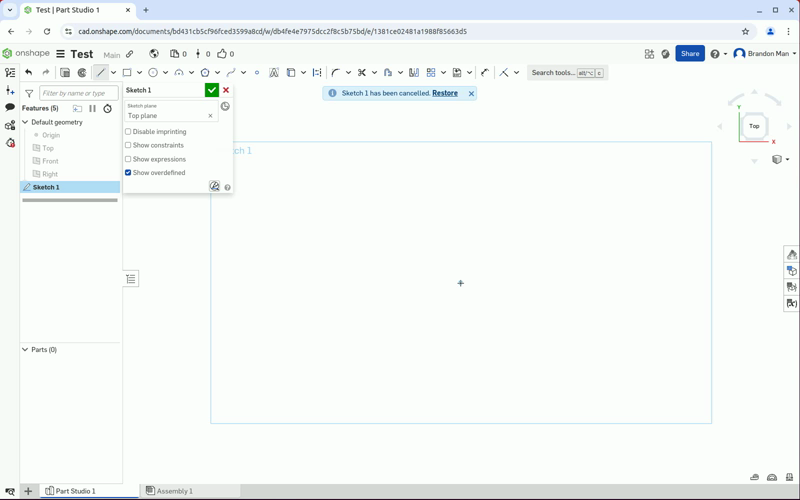
key_down(shift)
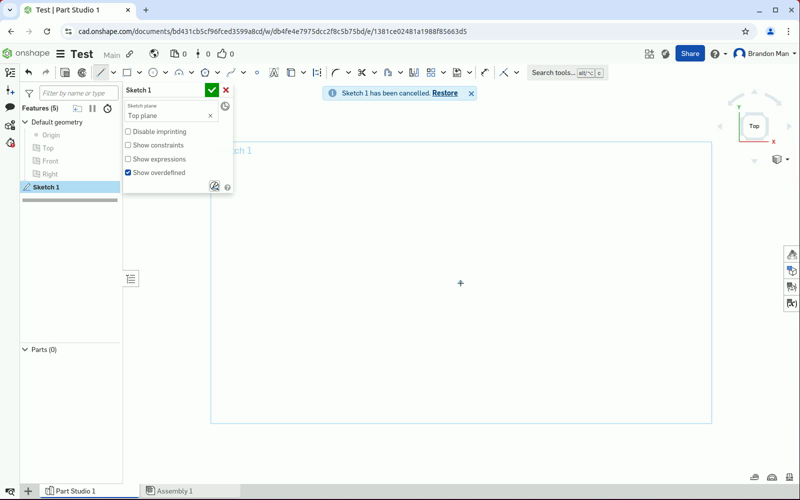
mouse_move(551, 282)
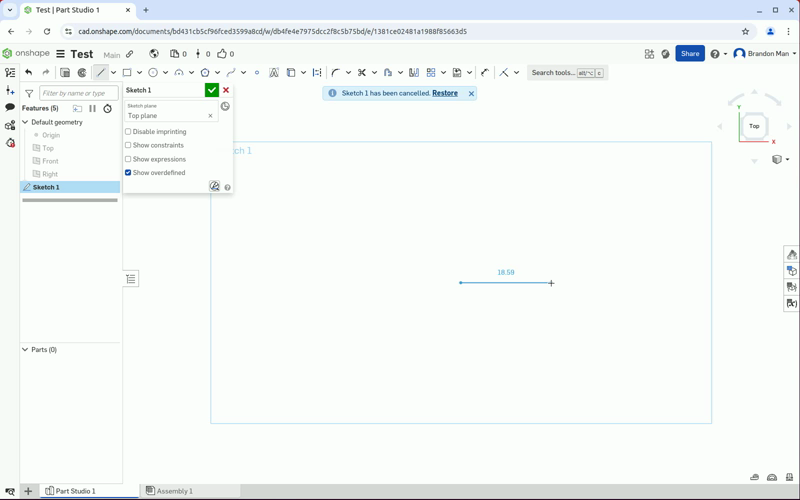
click(551, 282)
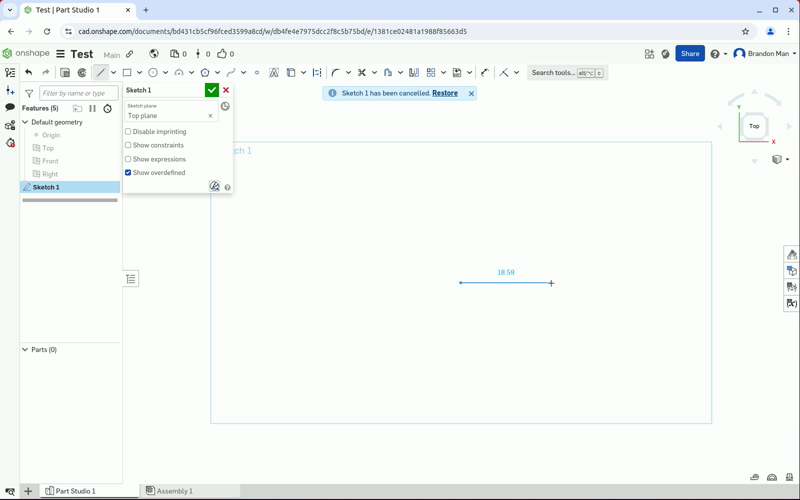
key_up(shift)
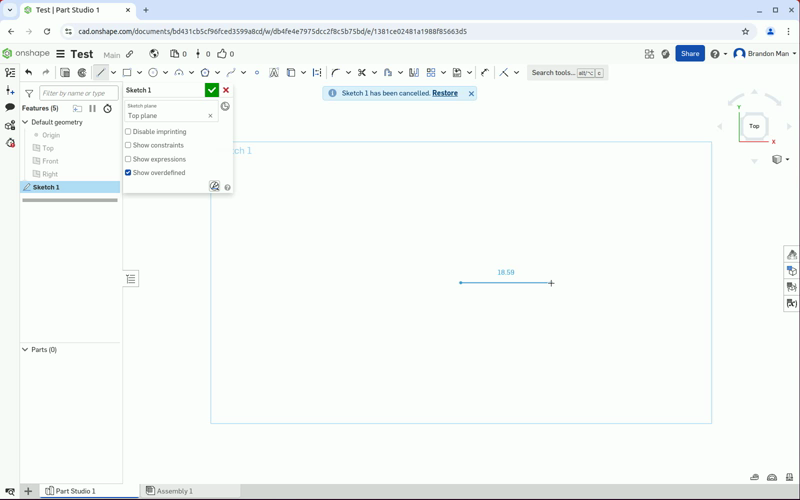
key_down(shift)
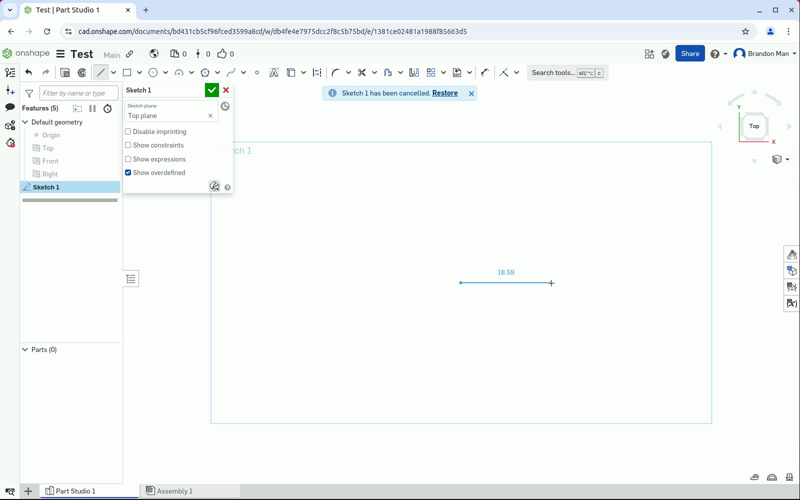
mouse_move(581, 282)
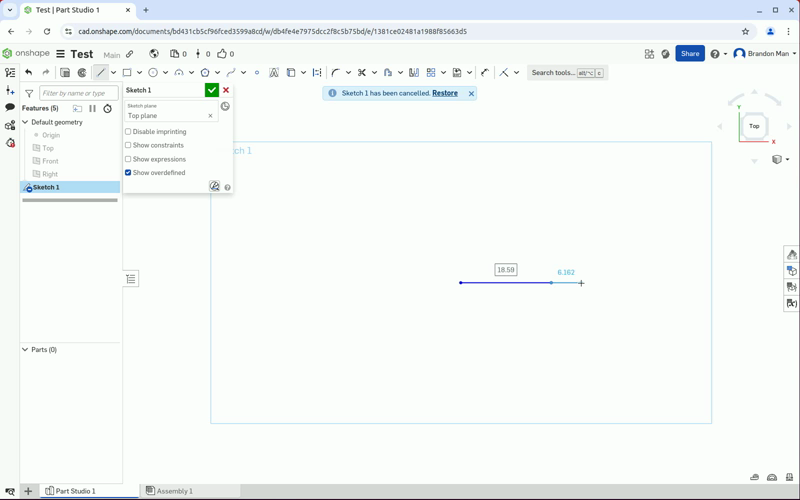
mouse_move(551, 237)
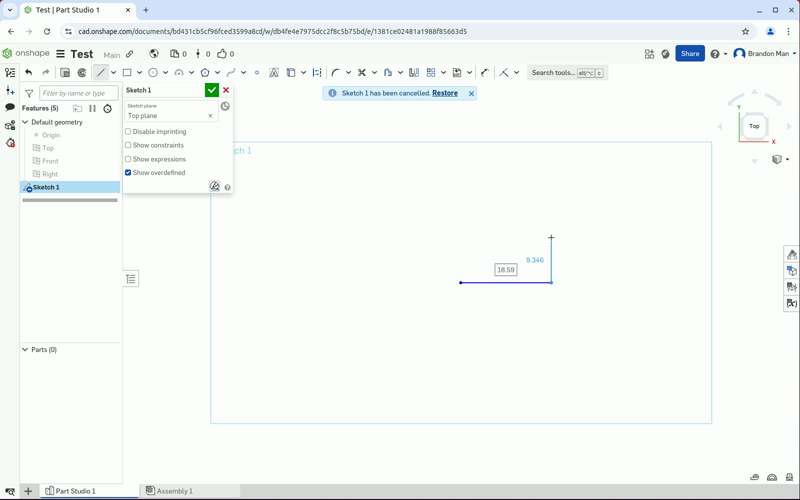
click(551, 237)
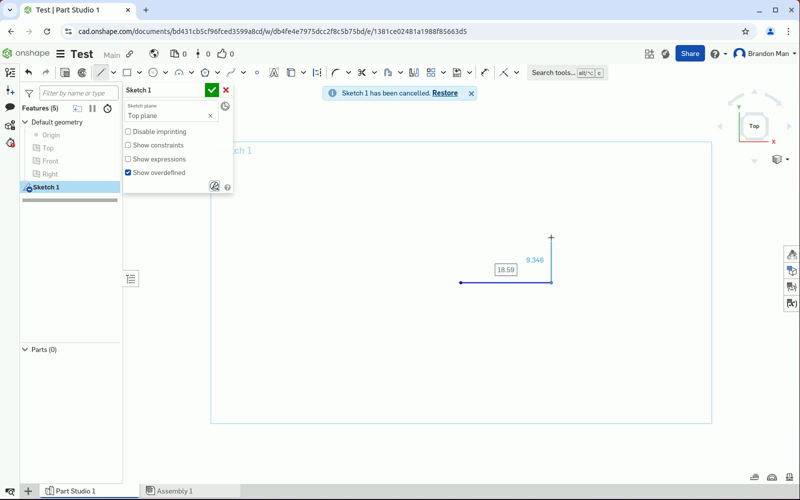
key_up(shift)
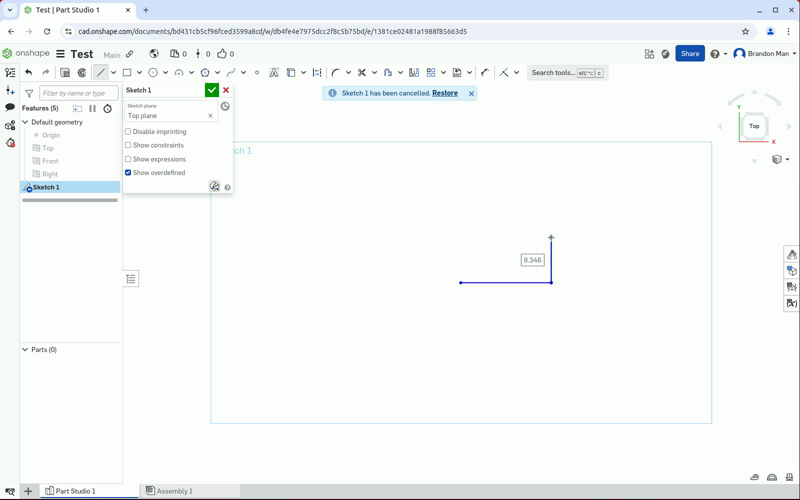
key_down(shift)
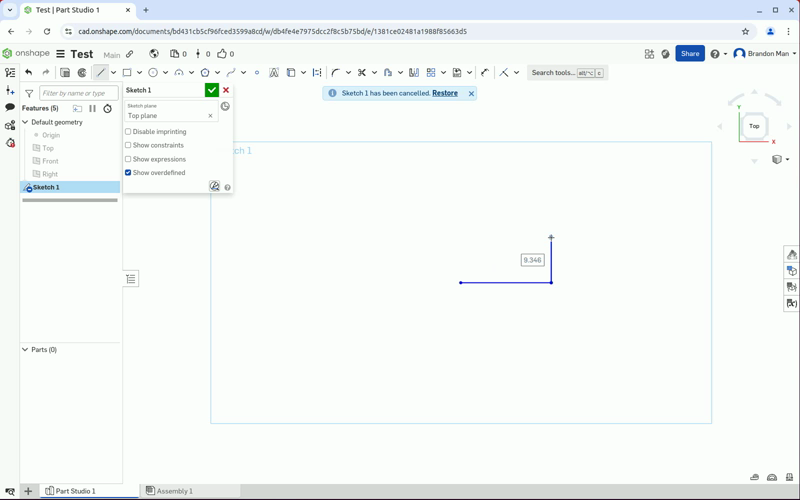
mouse_move(460, 237)
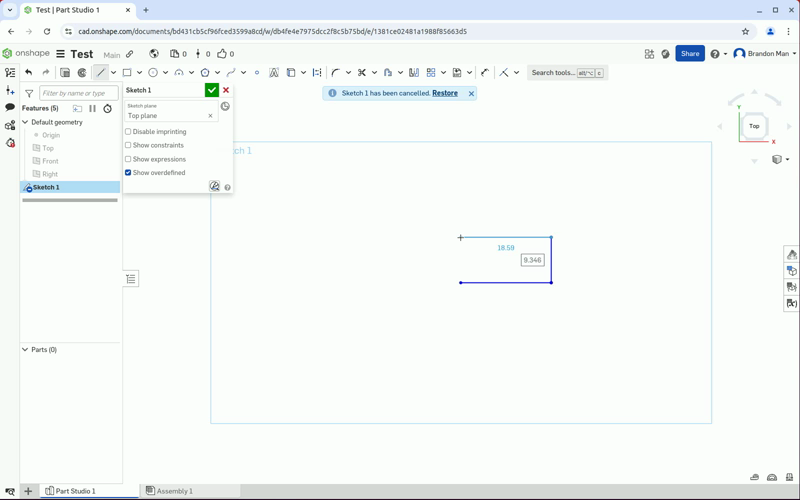
click(460, 237)
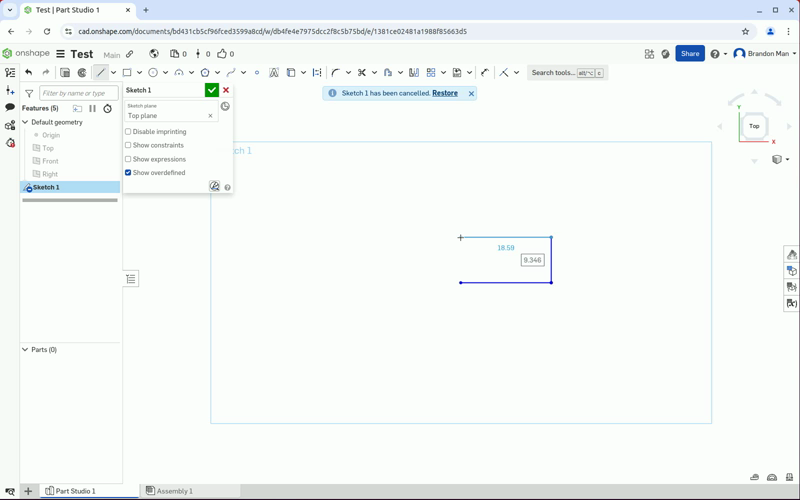
key_up(shift)
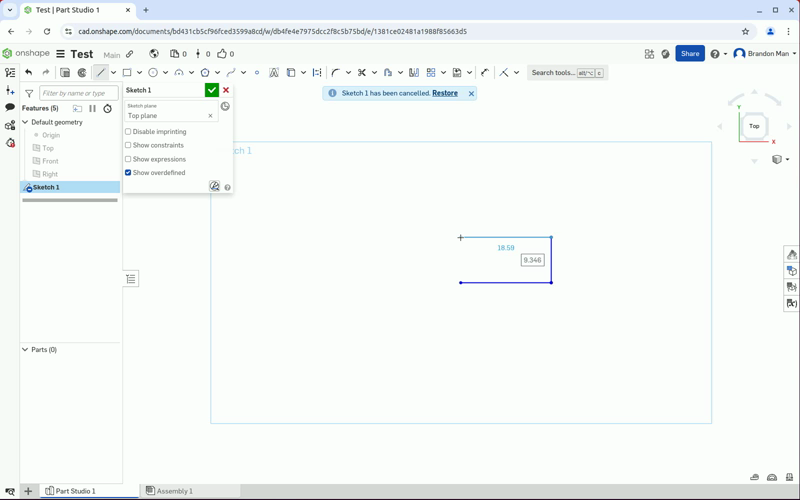
mouse_move(490, 237)
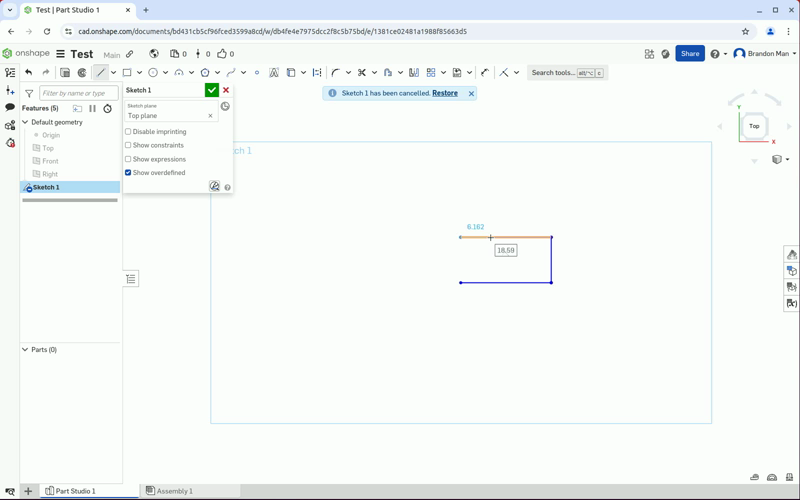
key_down(shift)
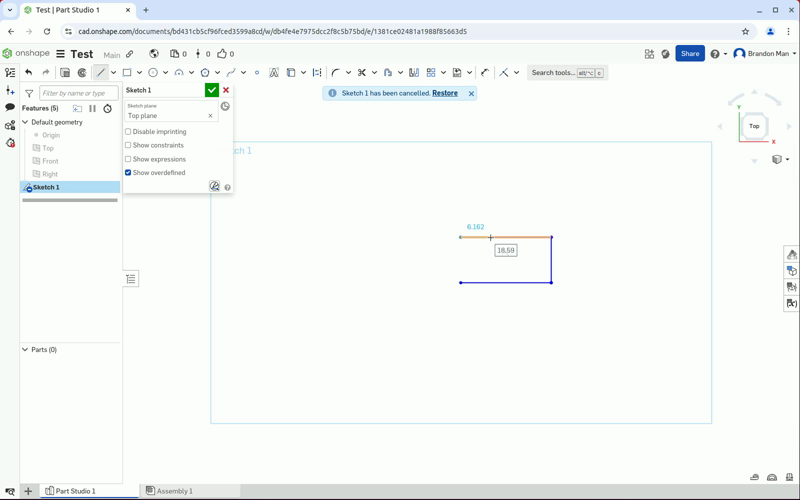
mouse_move(460, 282)
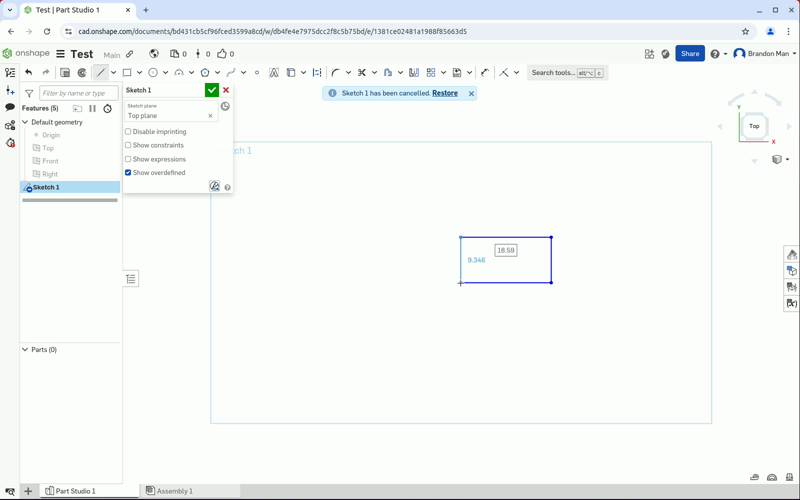
key_up(shift)
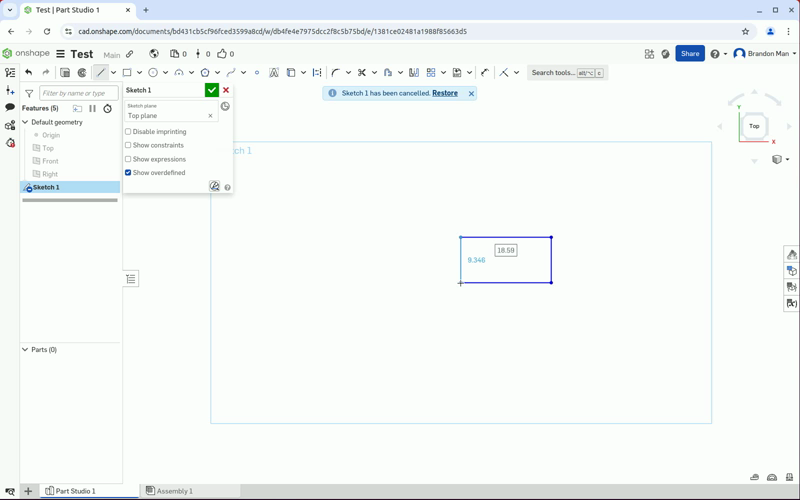
click(460, 282)
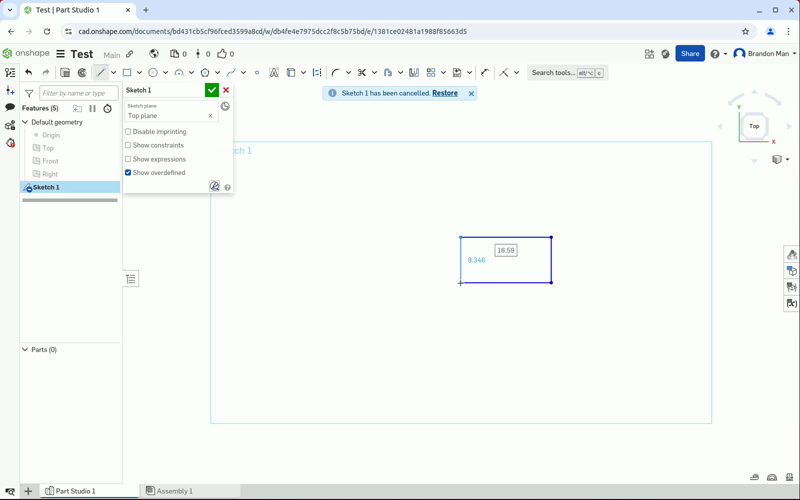
key(esc)
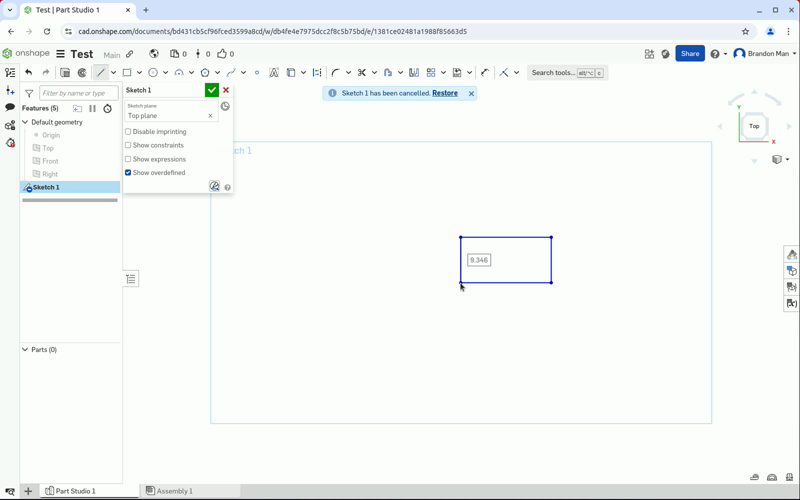
mouse_move(471, 263)
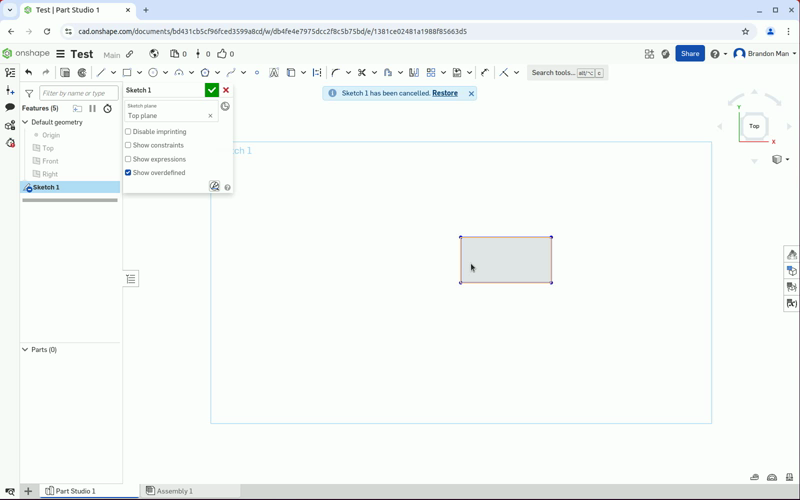
click(471, 263)
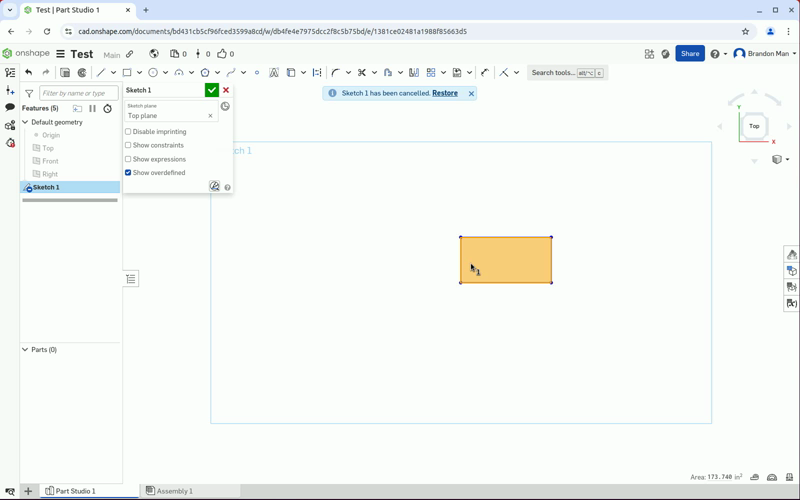
mouse_move(73, 352)
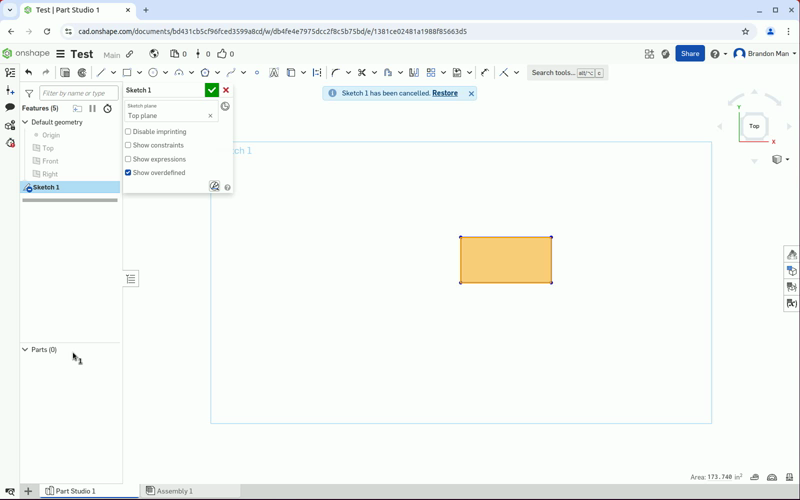
key(shift+y)
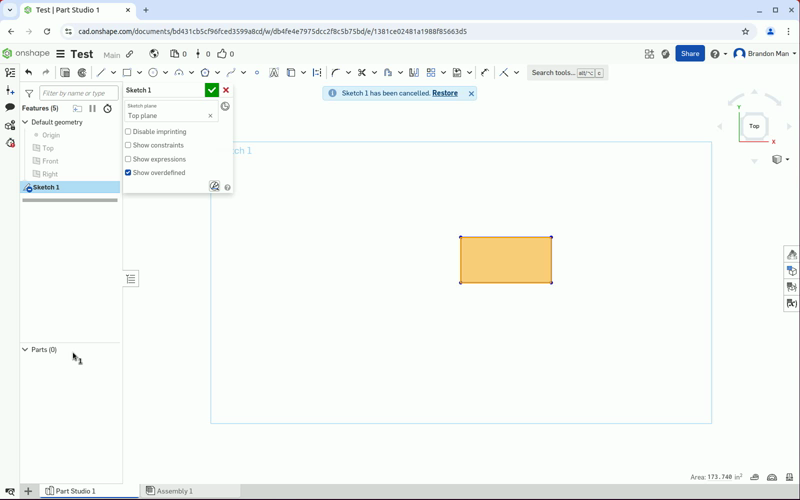
key(shift+e)
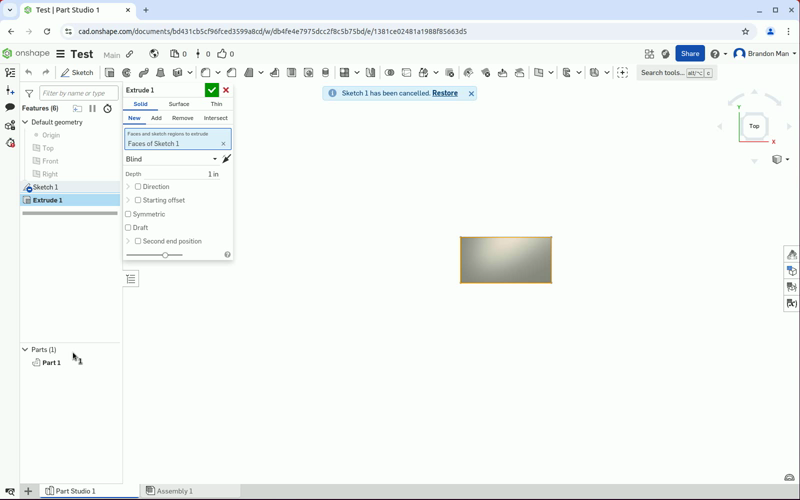
mouse_move(143, 106)
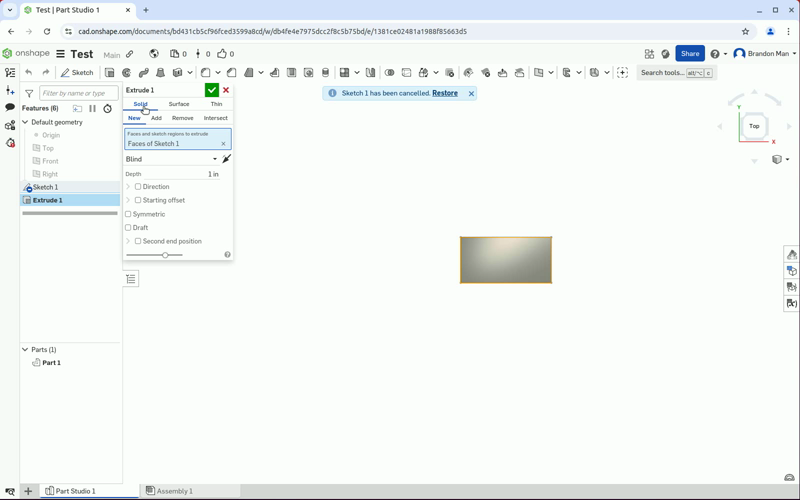
click(143, 106)
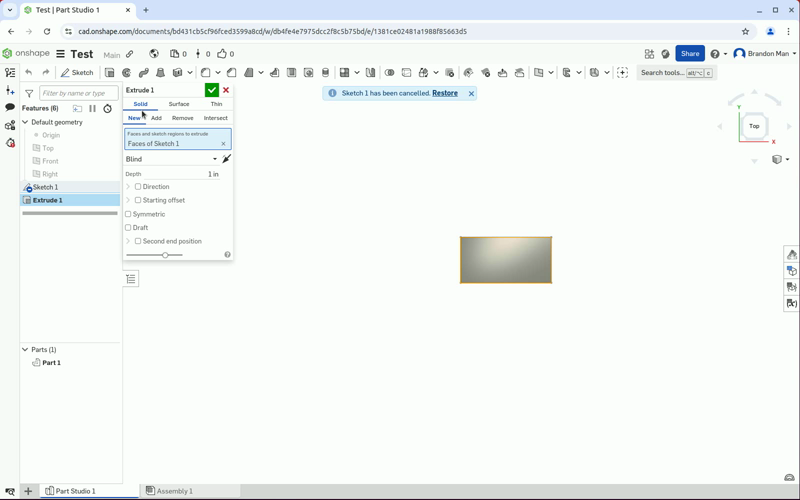
mouse_move(137, 120)
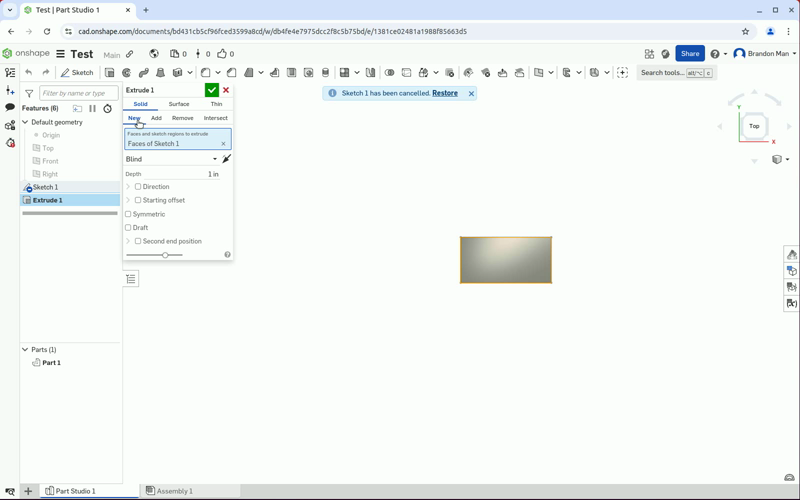
click(137, 120)
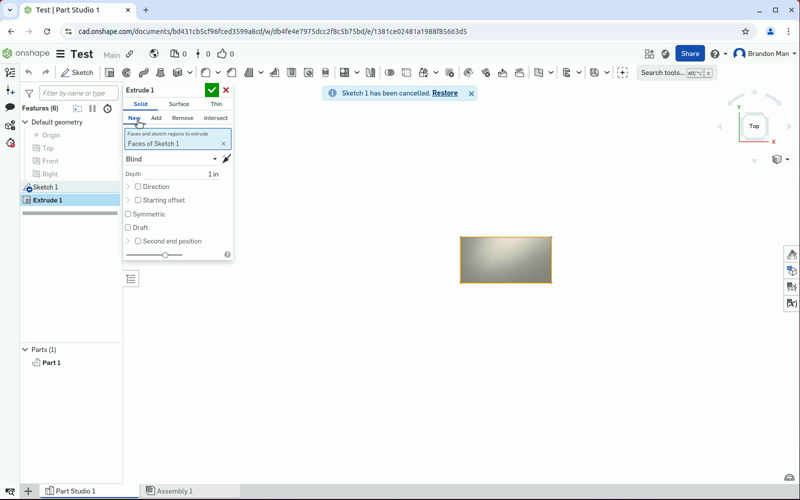
key(tab, 4)
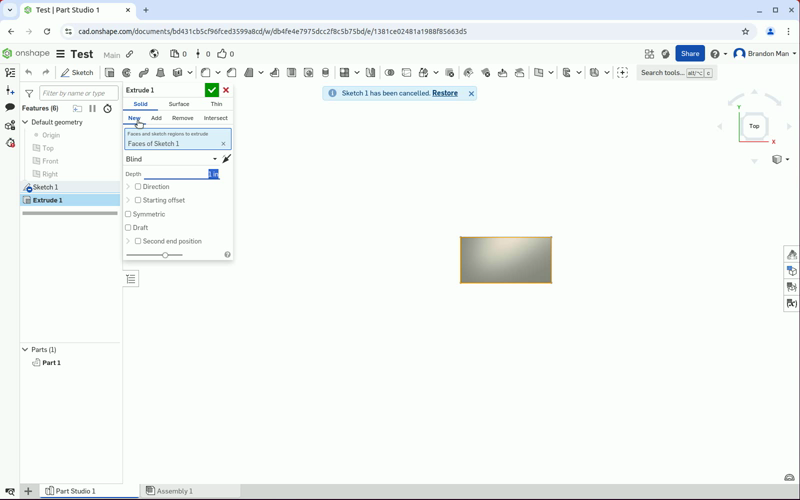
text(4.574)
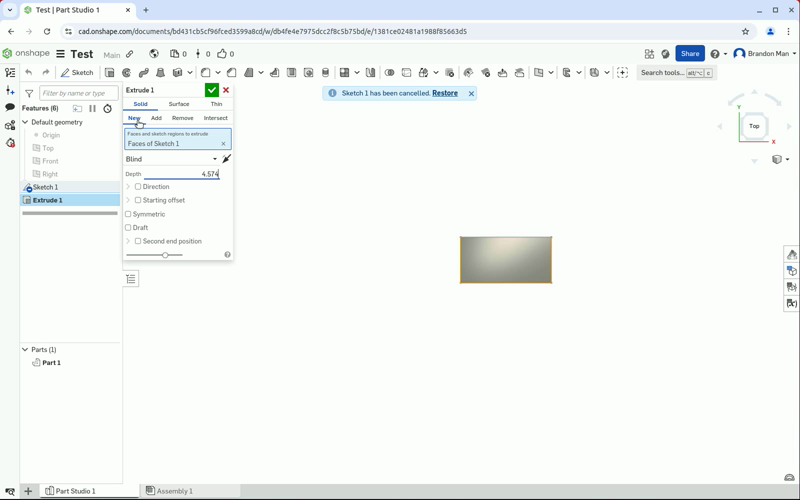
key(enter)
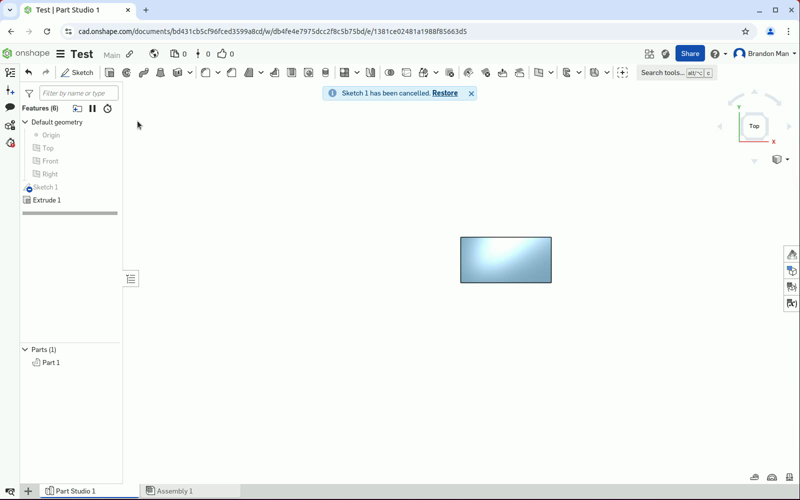
key(shift+h)
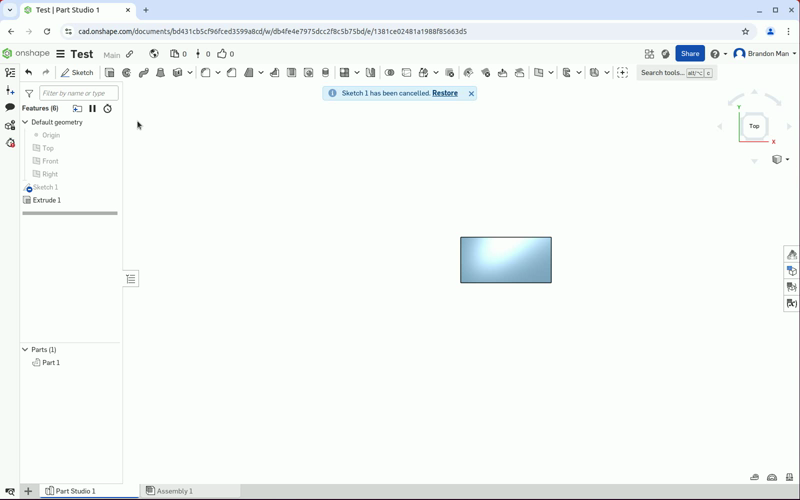
key(shift+h)
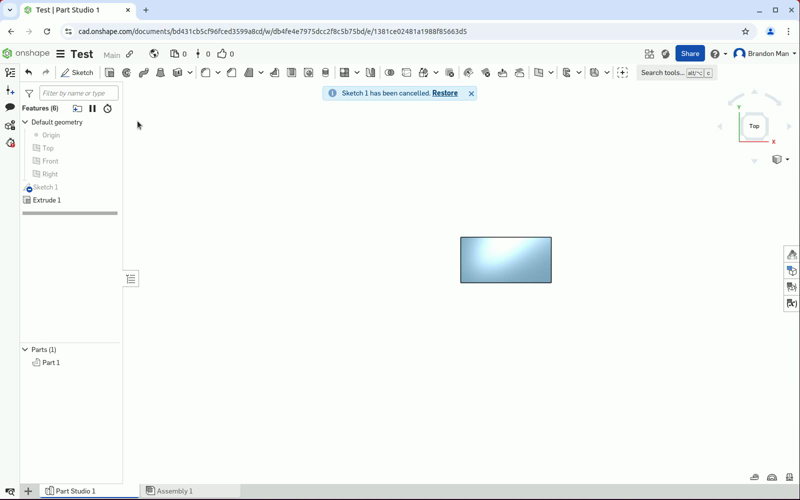
mouse_move(73, 189)
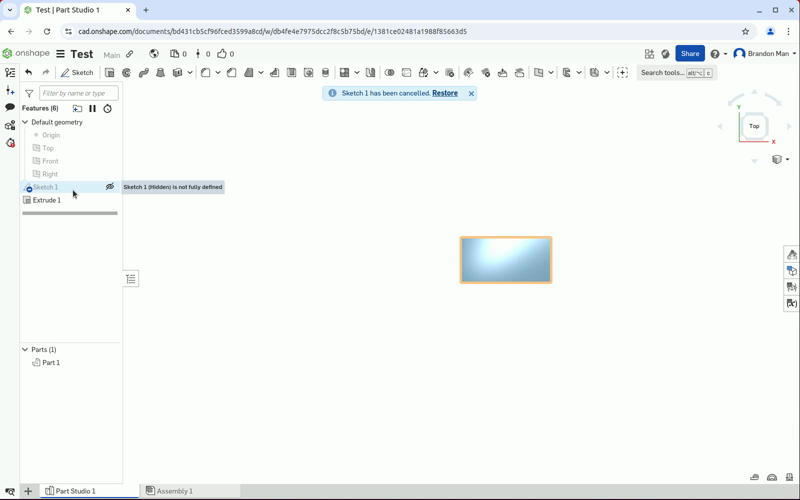
click(73, 189)
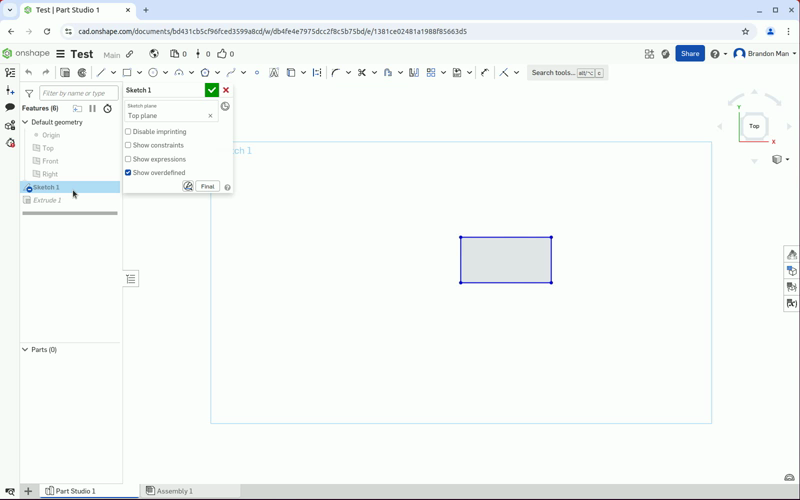
mouse_move(229, 92)
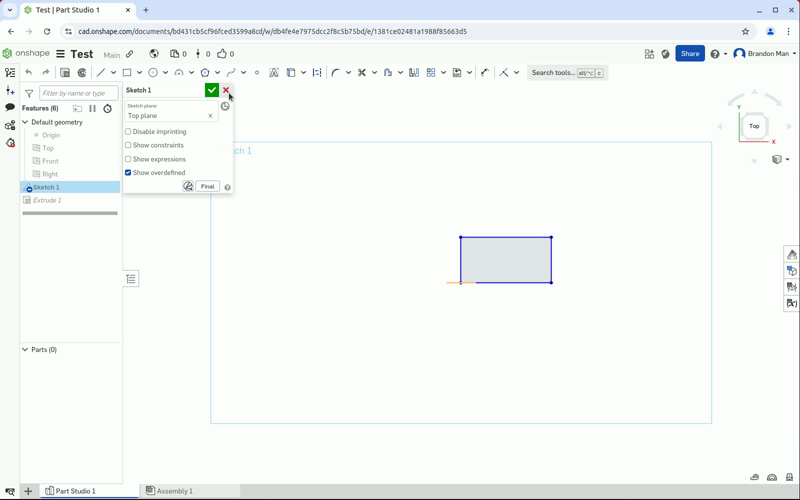
click(229, 92)
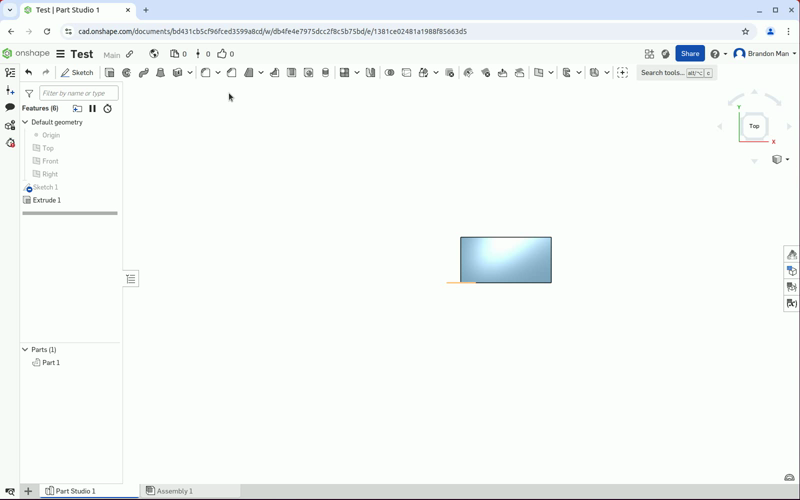
mouse_move(73, 352)
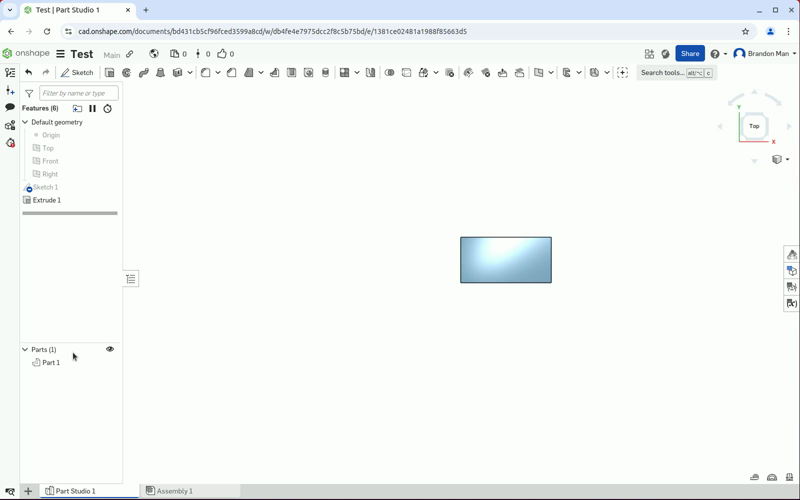
key(y)
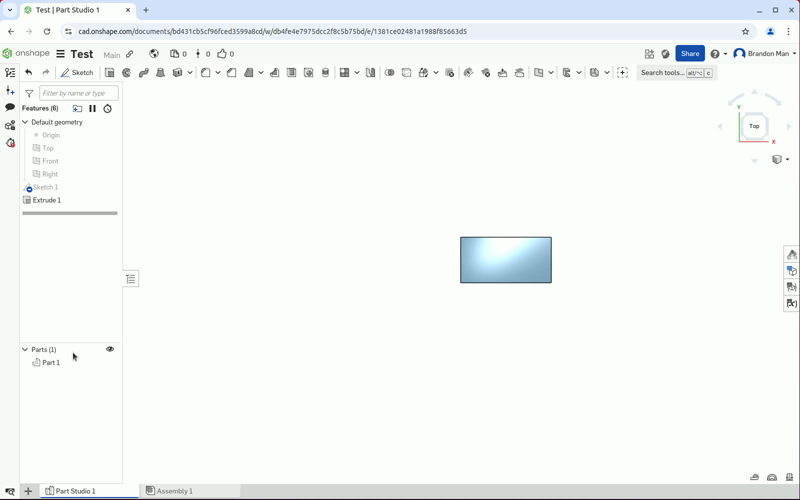
key(shift+p)
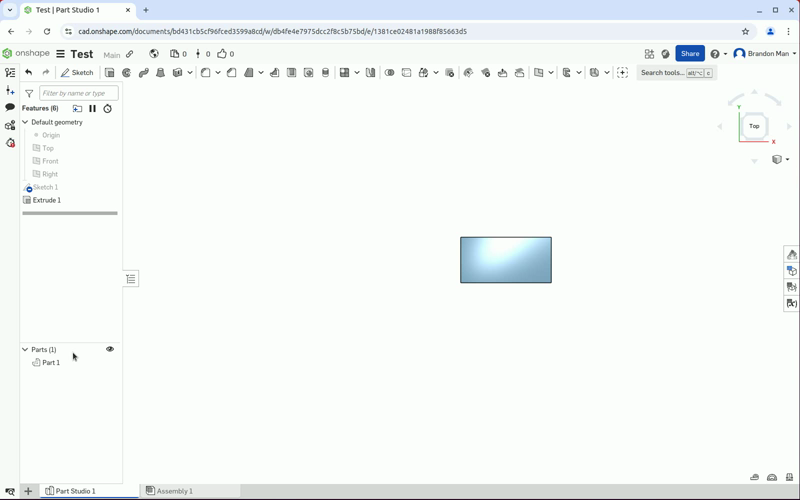
key(space)
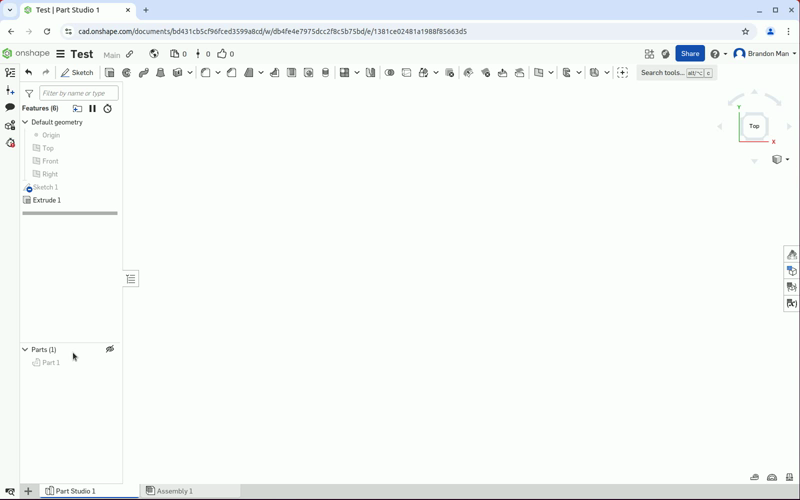
key_down(shift)
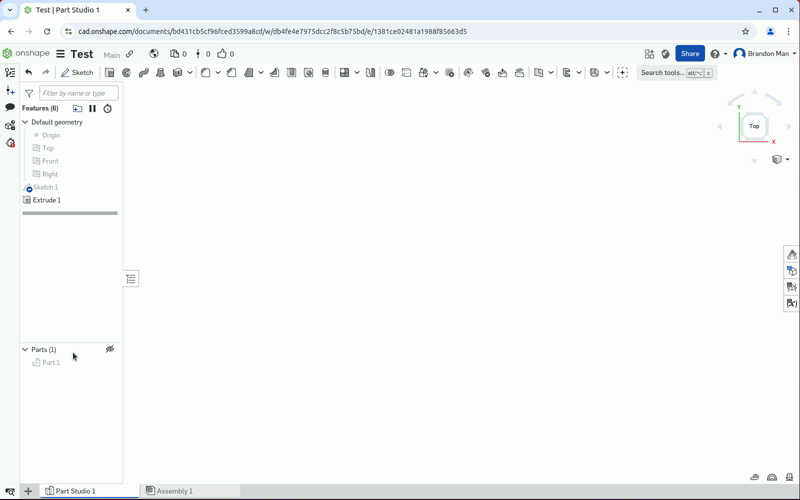
key(up)
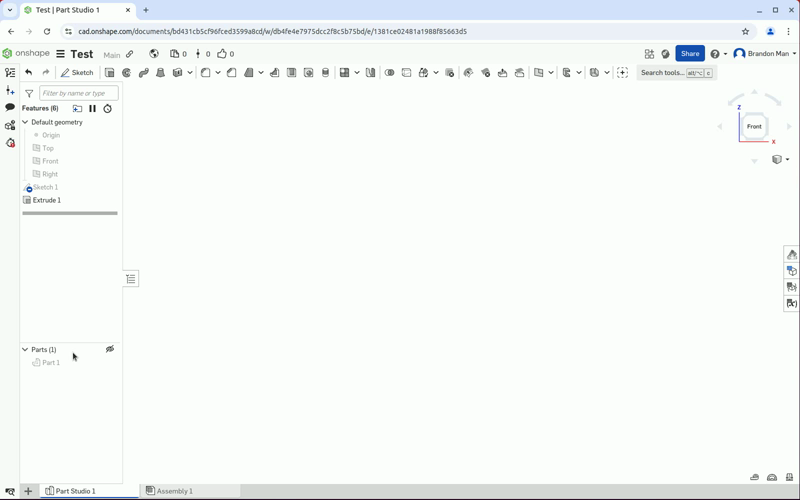
key_up(shift)
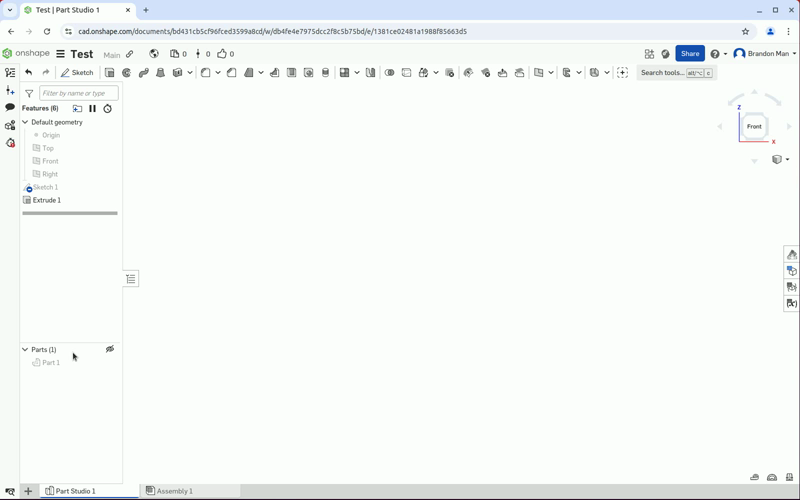
key(space)
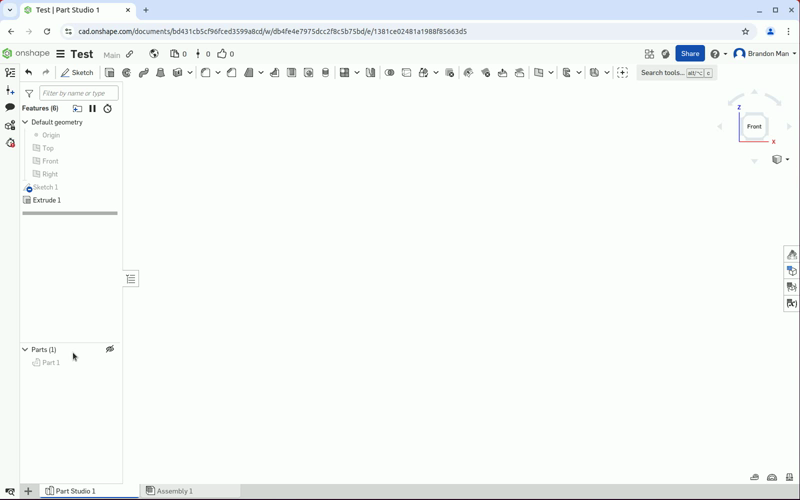
key_down(shift)
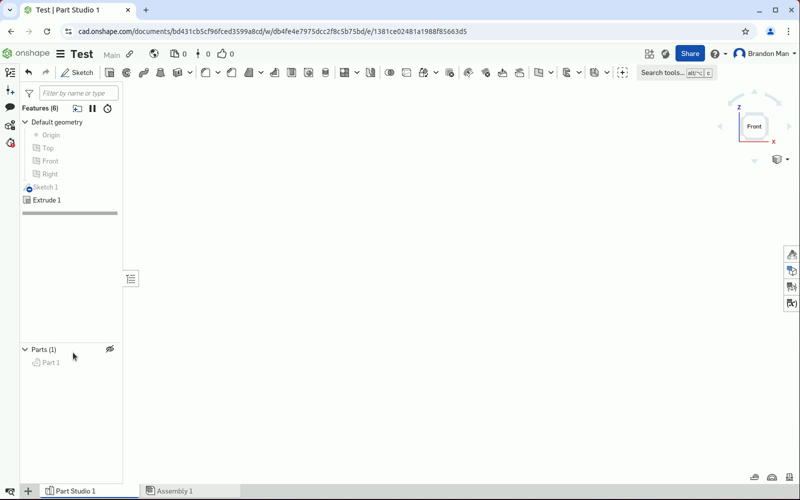
key(left)
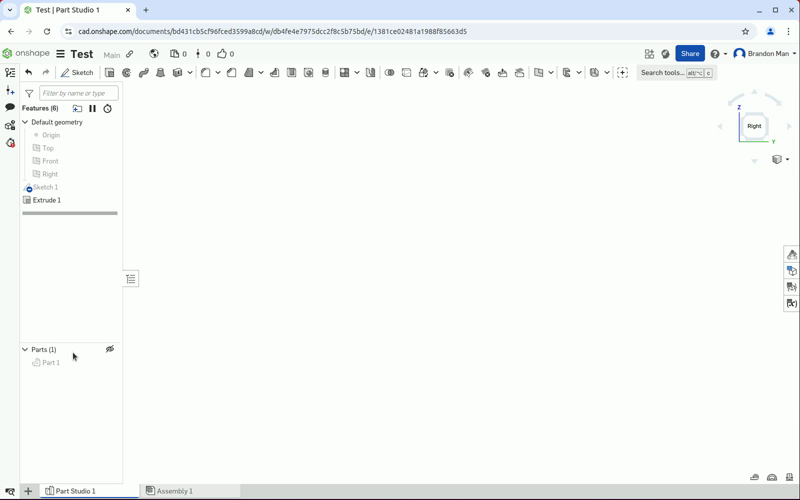
key_up(shift)
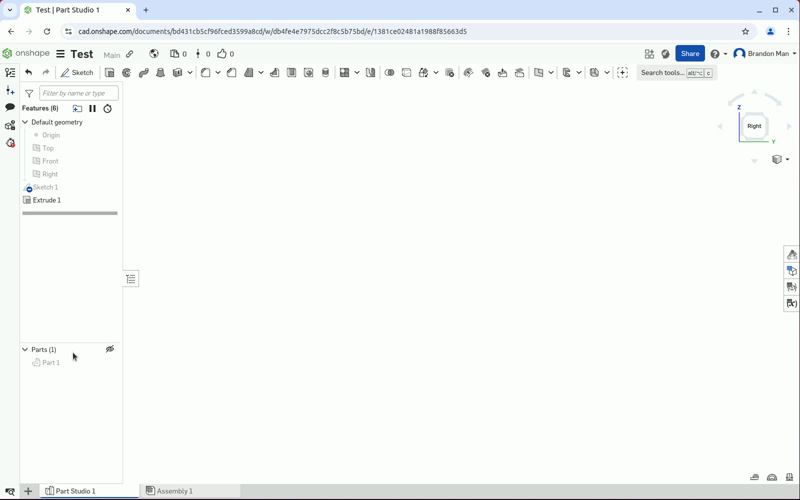
mouse_move(73, 352)
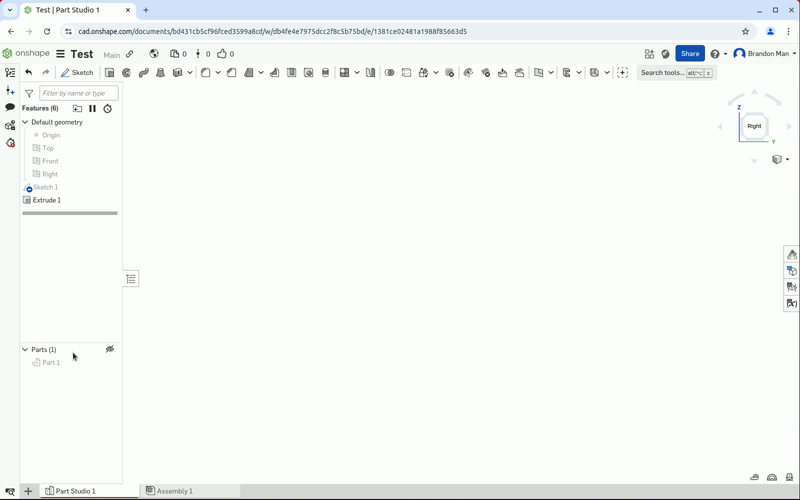
key(shift+y)
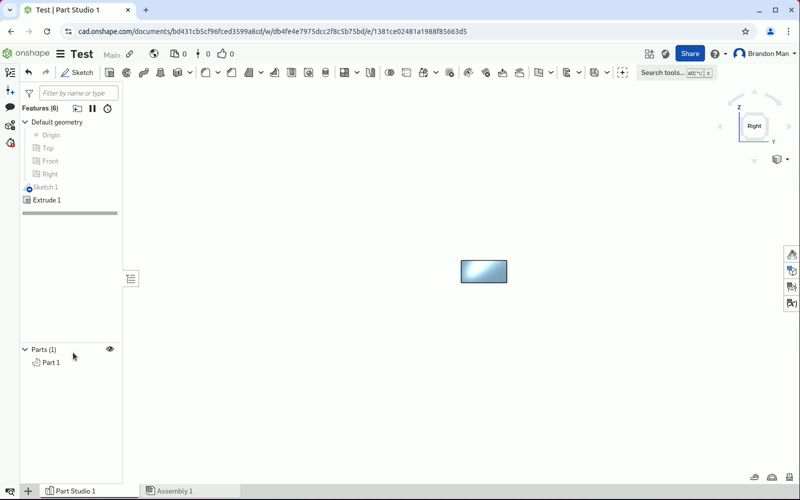
mouse_move(541, 75)
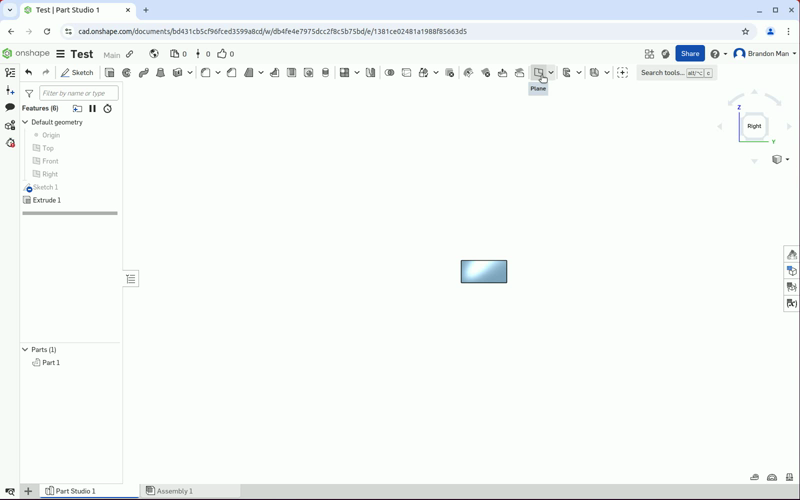
click(541, 75)
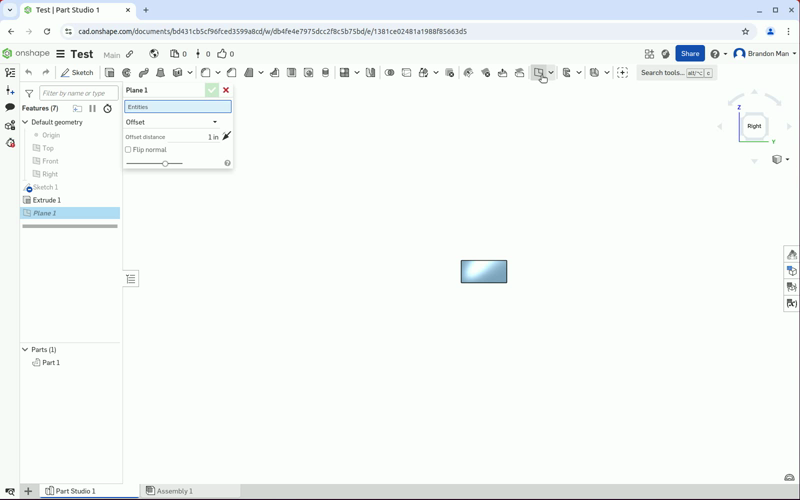
mouse_move(73, 176)
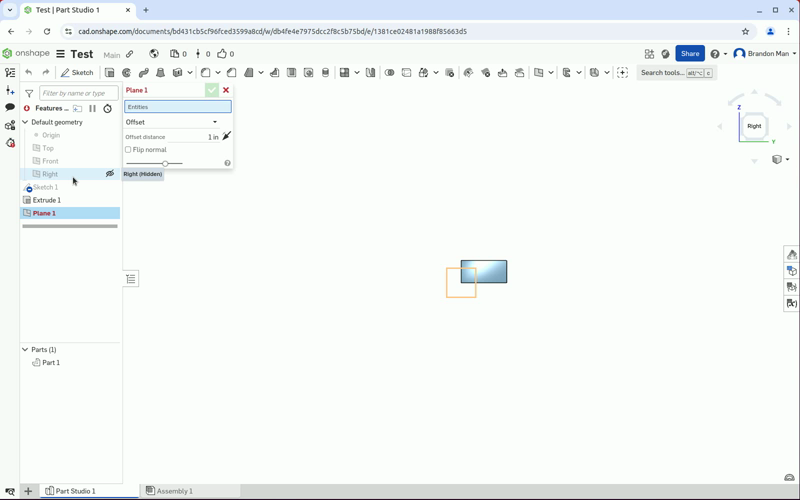
click(73, 176)
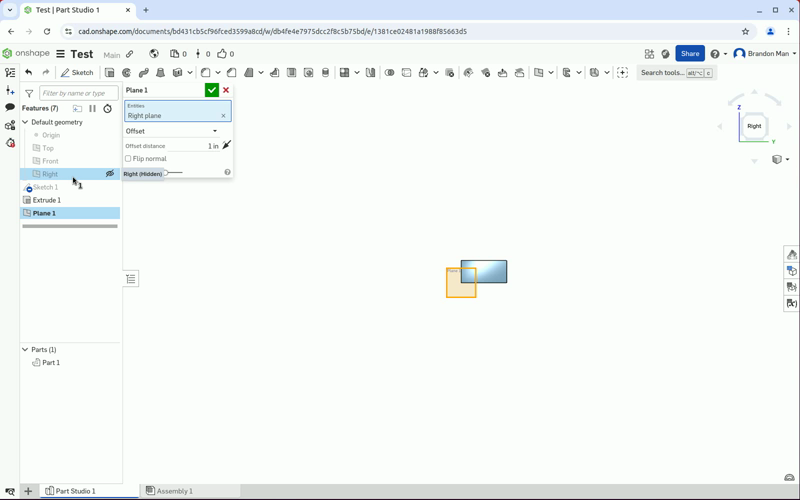
key(tab, 2)
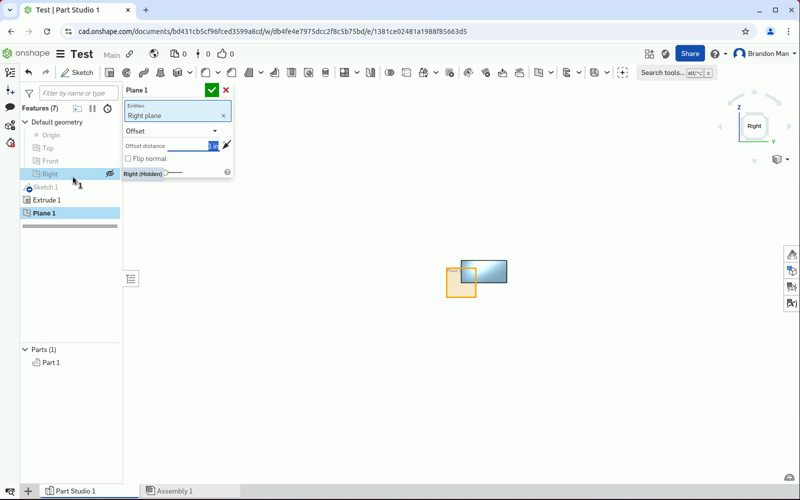
text(18.548)
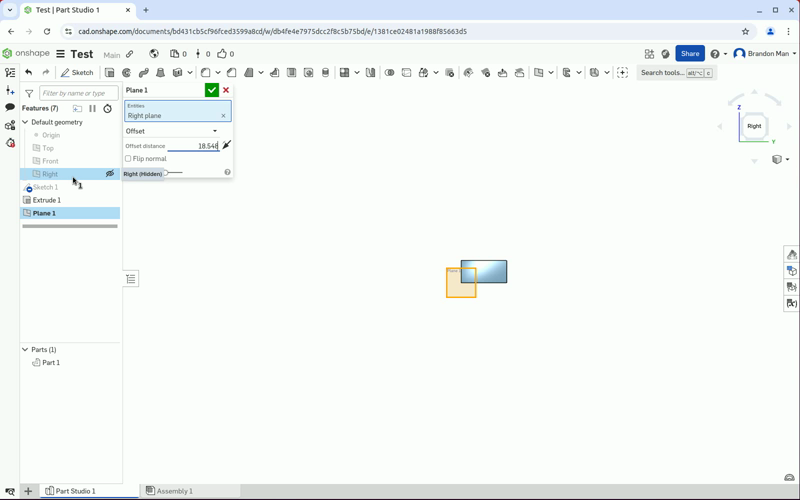
key(enter, 2)
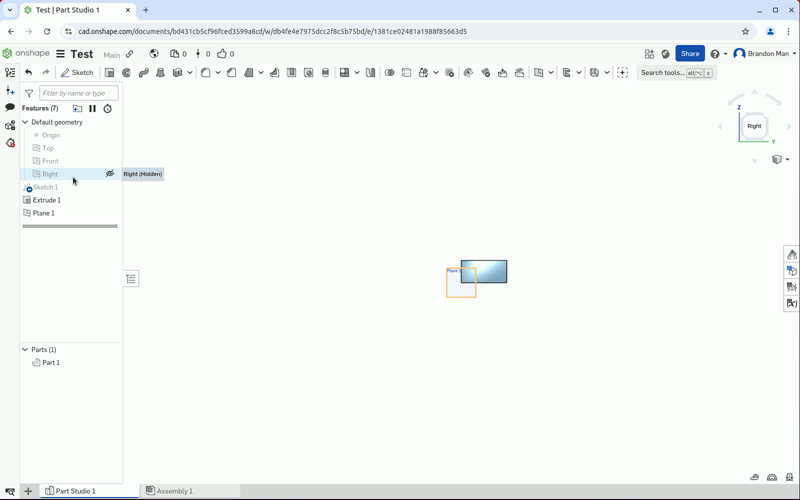
key(shift+s)
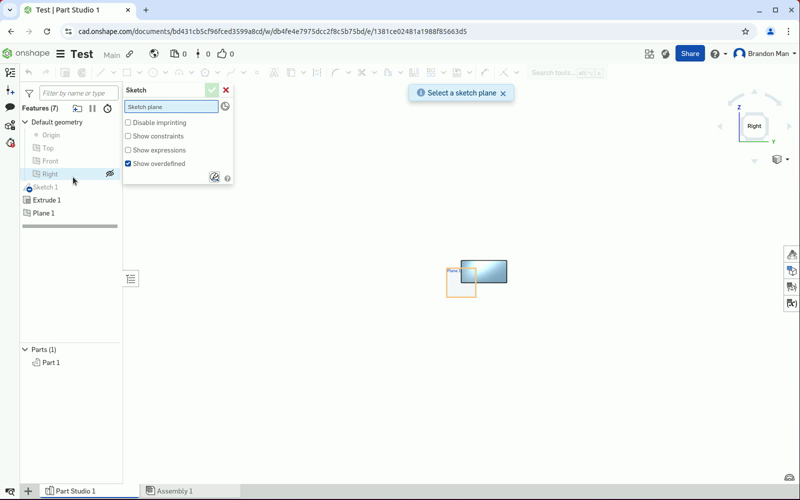
mouse_move(73, 215)
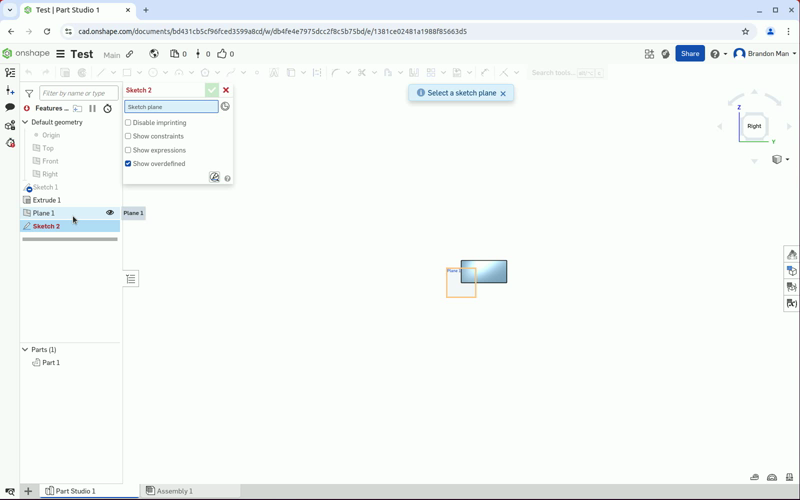
click(73, 215)
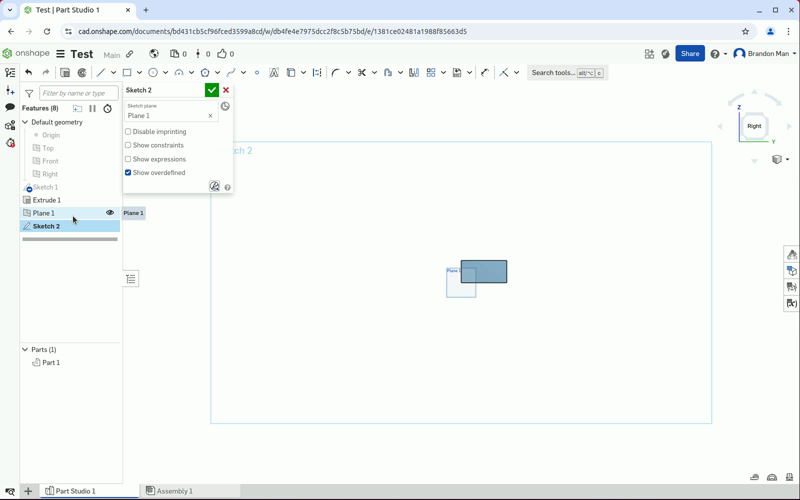
mouse_move(73, 352)
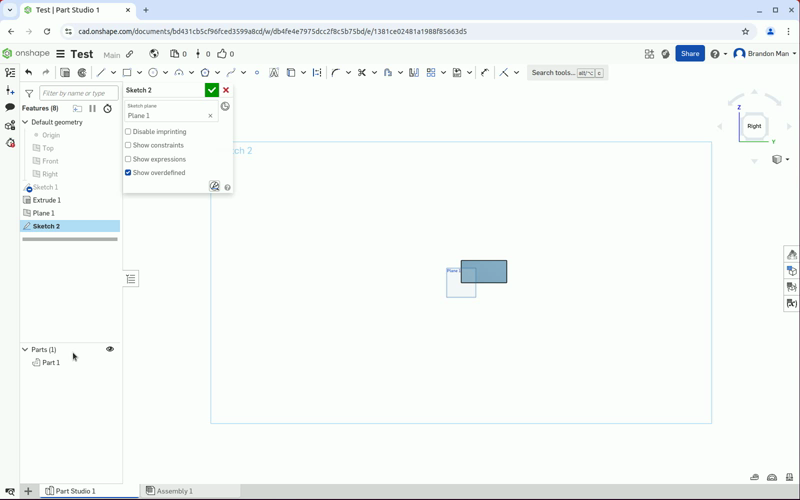
key(y)
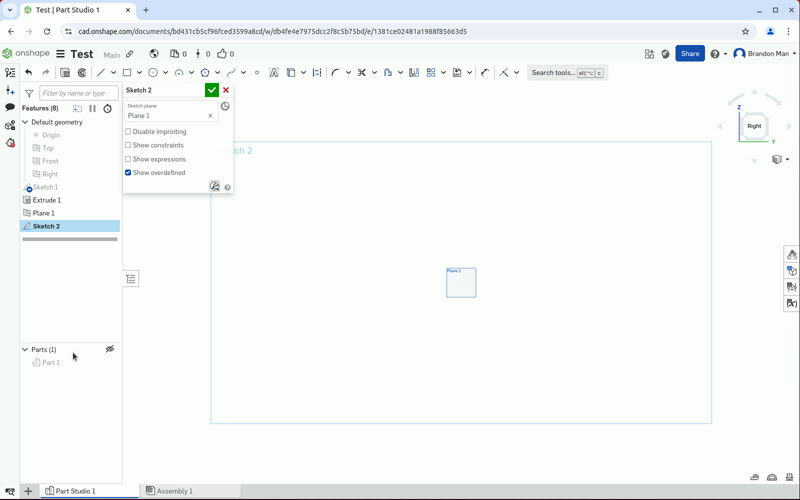
key(l)
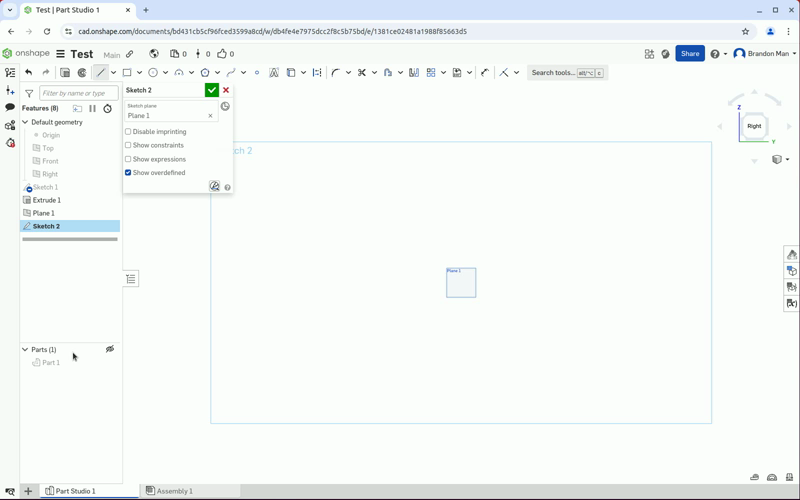
key_down(shift)
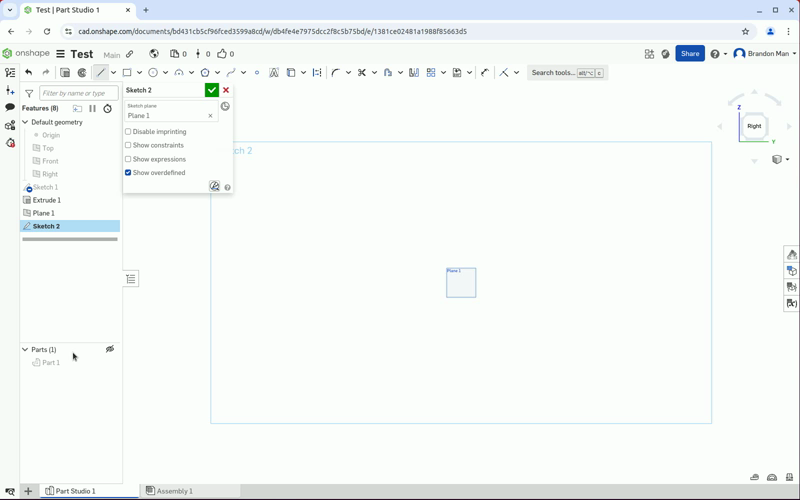
mouse_move(476, 273)
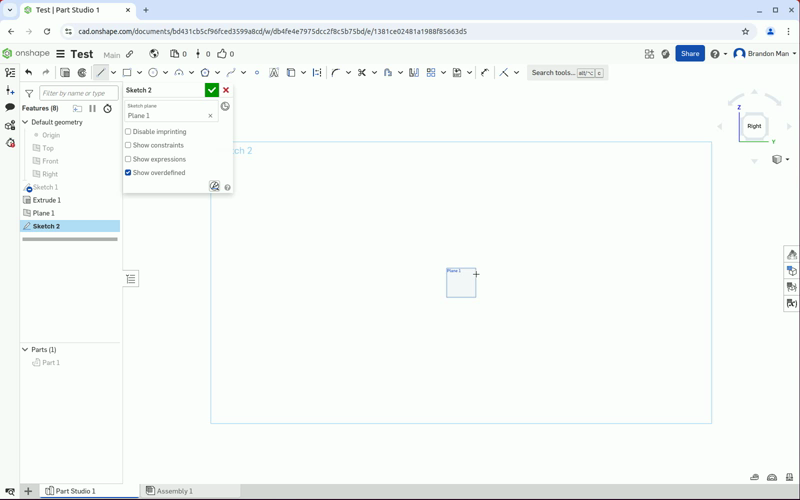
click(476, 273)
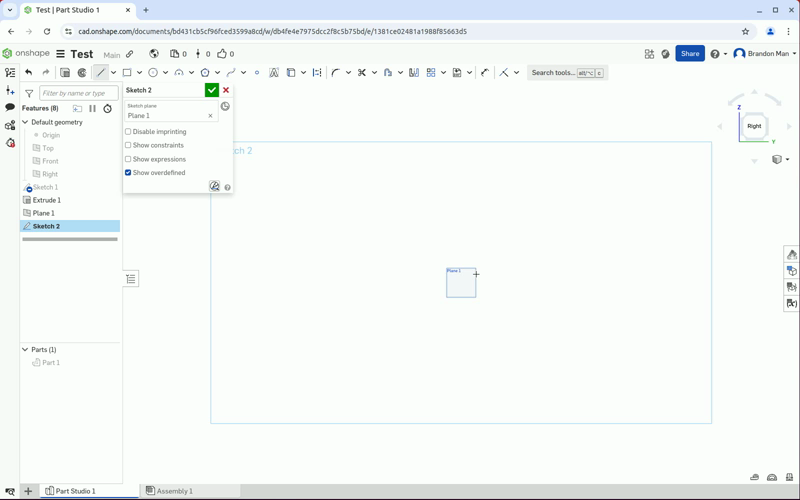
key_up(shift)
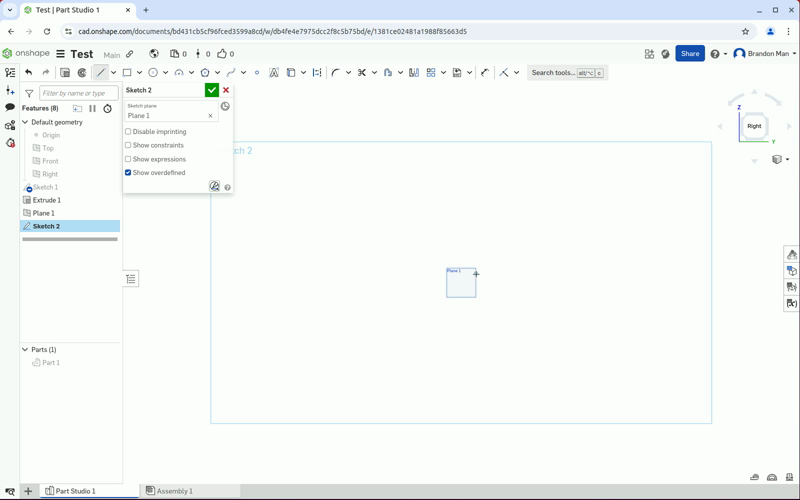
key_down(shift)
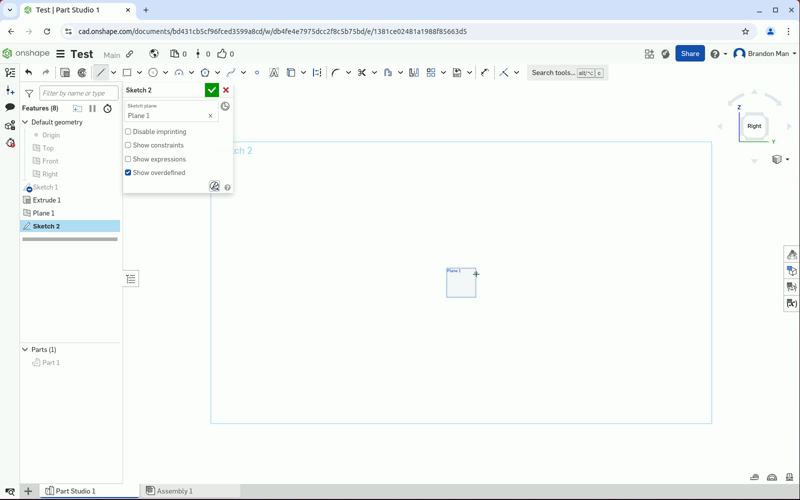
mouse_move(506, 273)
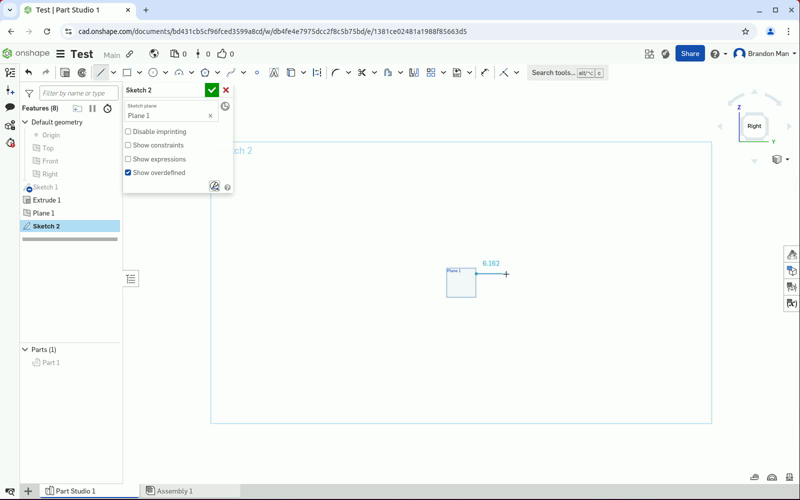
mouse_move(492, 283)
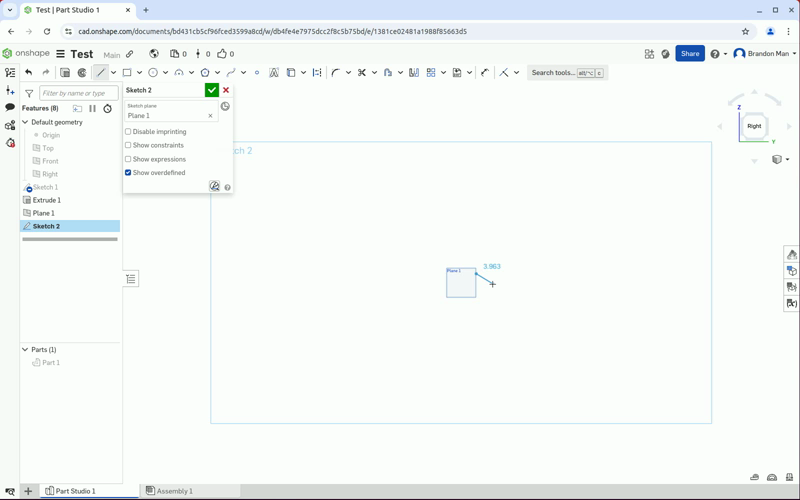
click(492, 283)
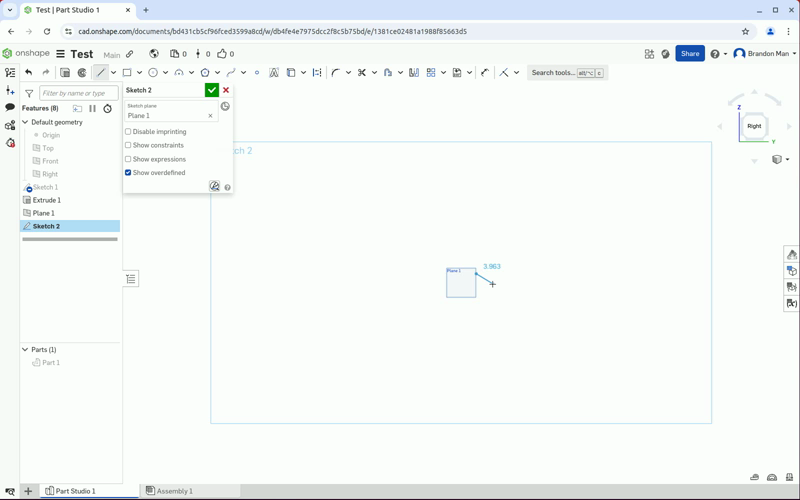
key_up(shift)
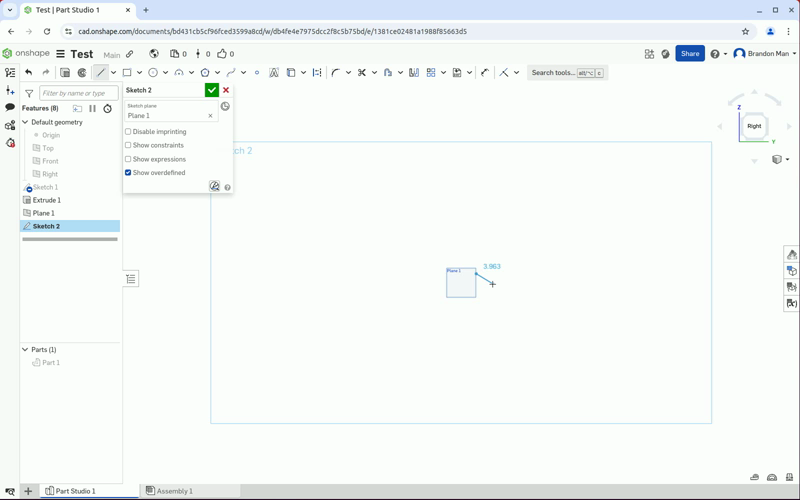
key_down(shift)
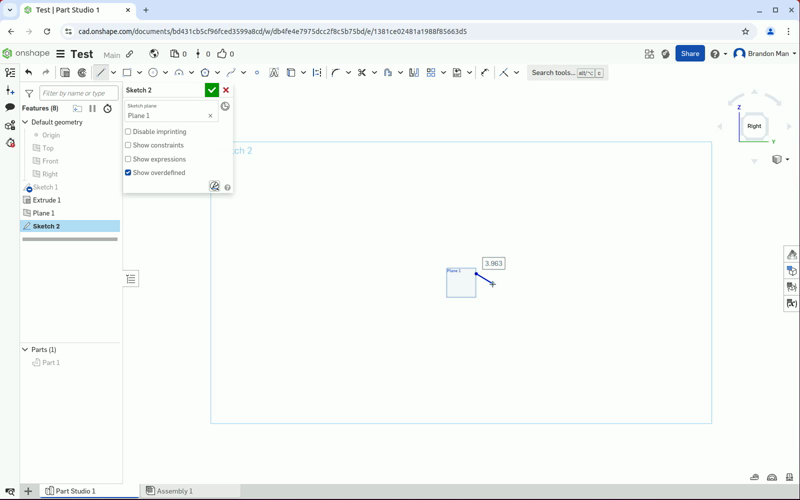
mouse_move(522, 283)
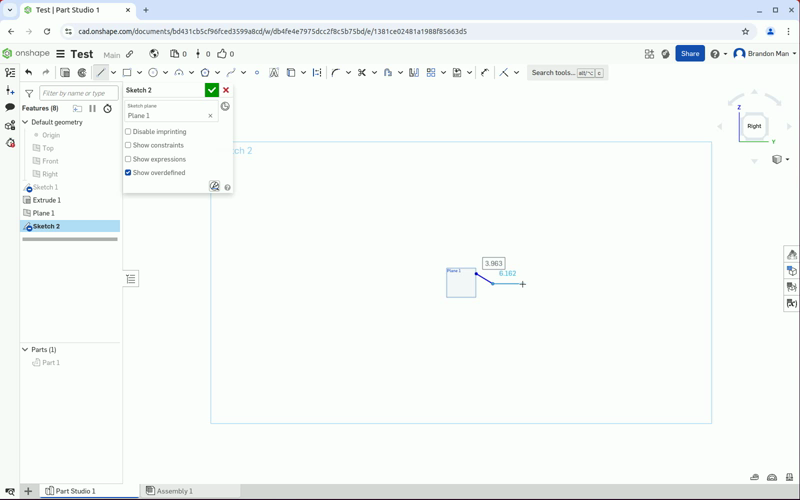
mouse_move(499, 272)
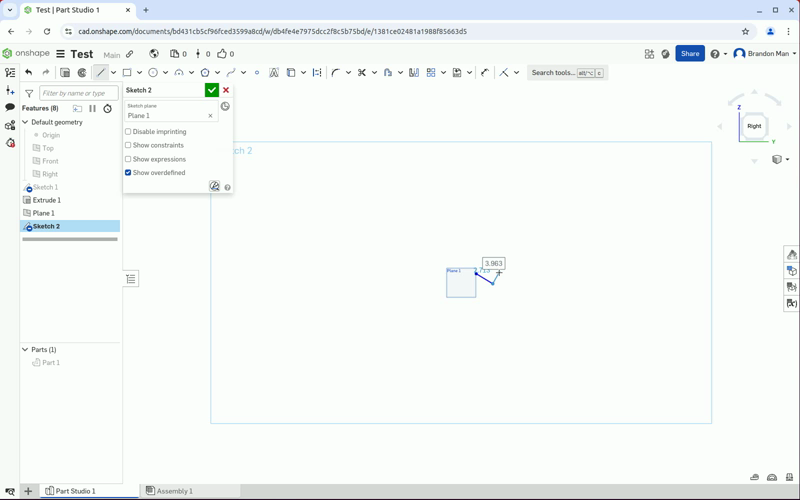
click(499, 272)
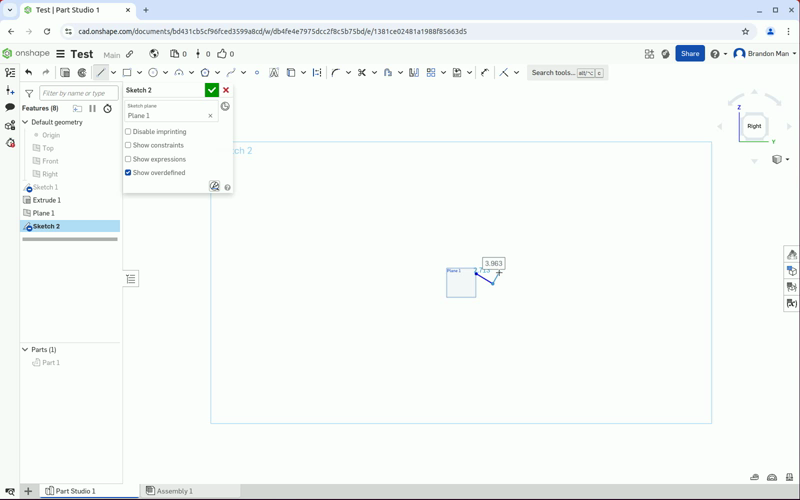
key_up(shift)
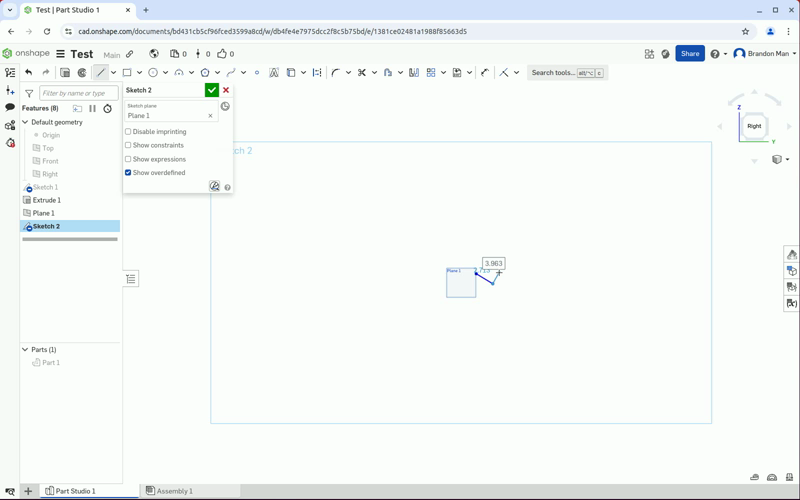
key_down(shift)
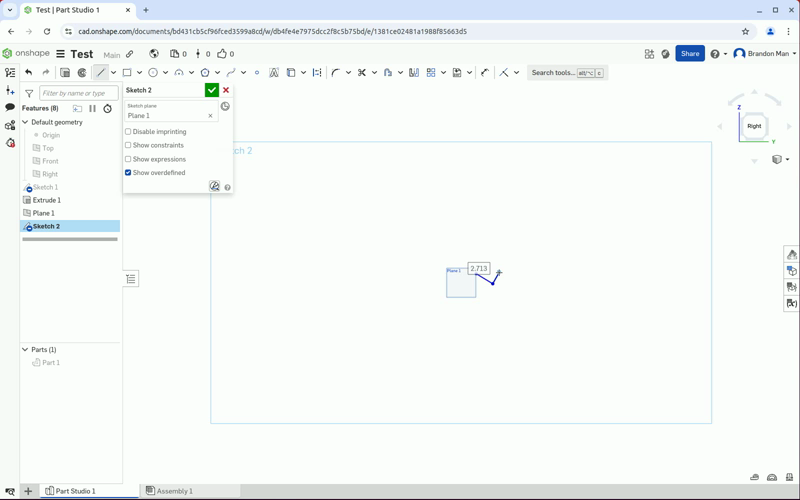
mouse_move(529, 272)
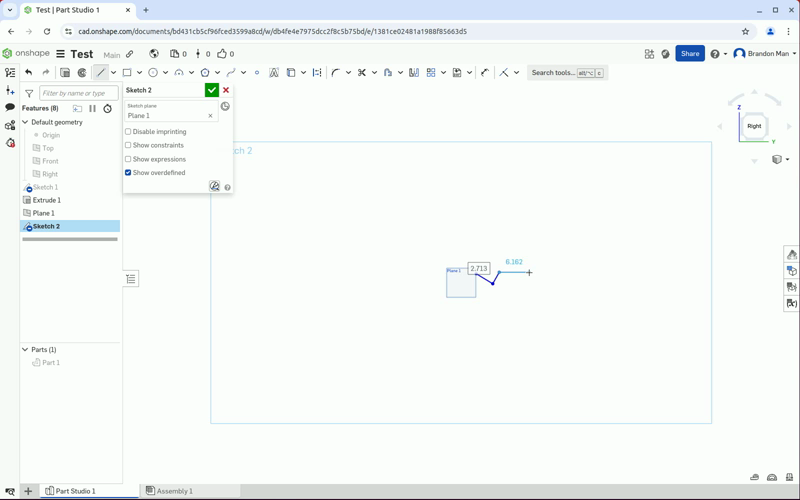
mouse_move(483, 262)
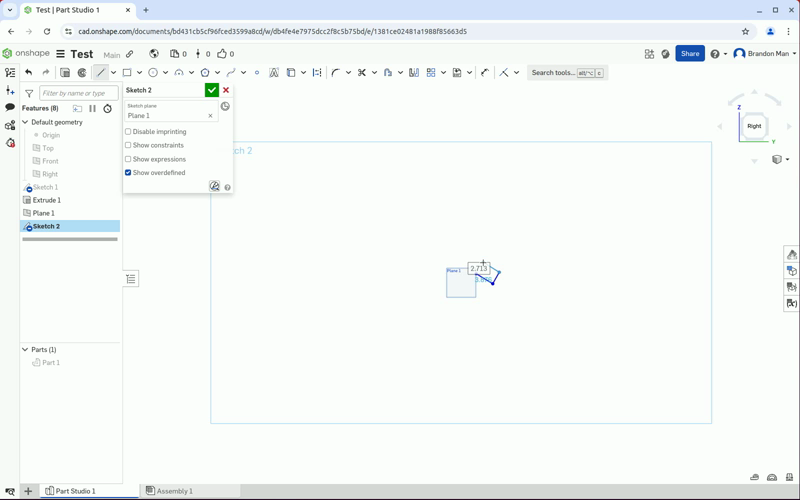
click(483, 262)
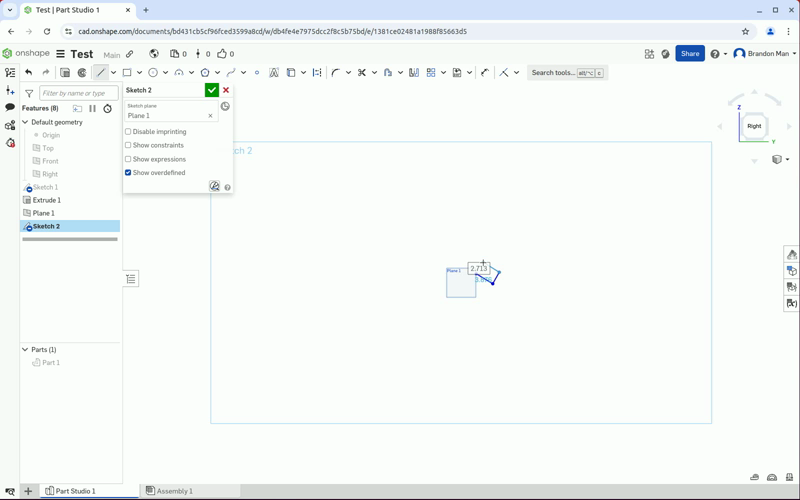
key_up(shift)
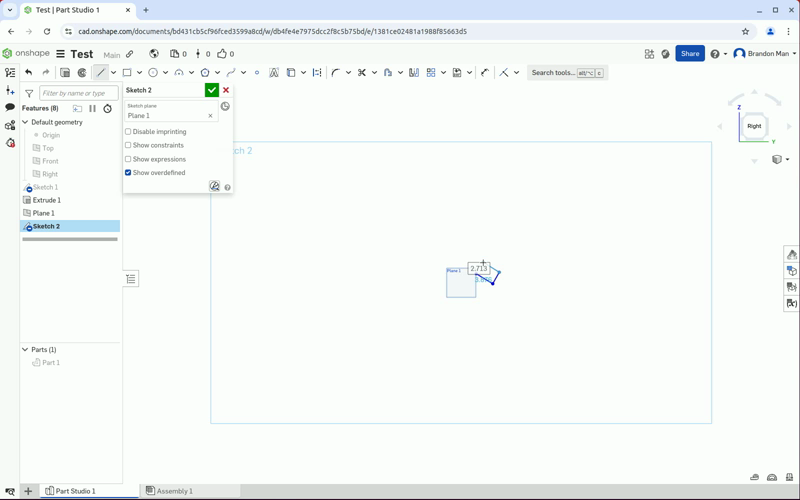
mouse_move(513, 262)
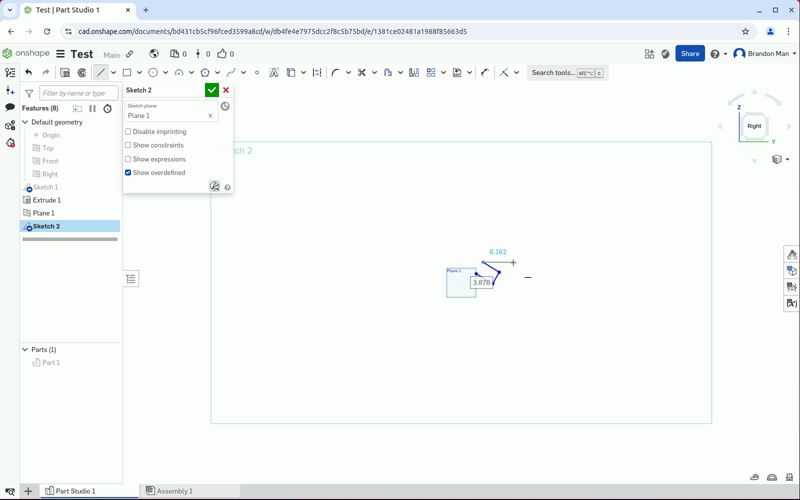
key_down(shift)
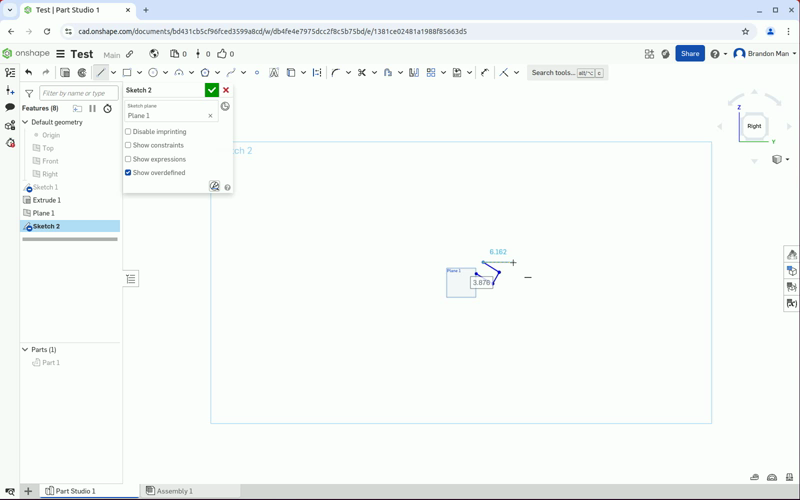
mouse_move(476, 273)
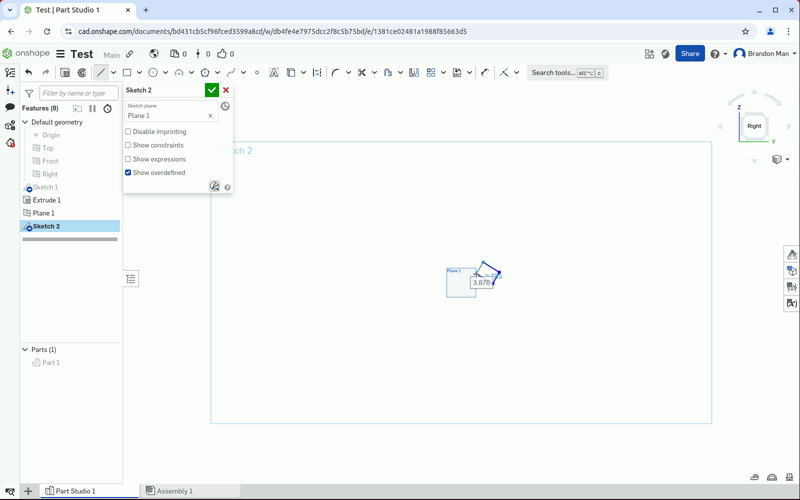
key_up(shift)
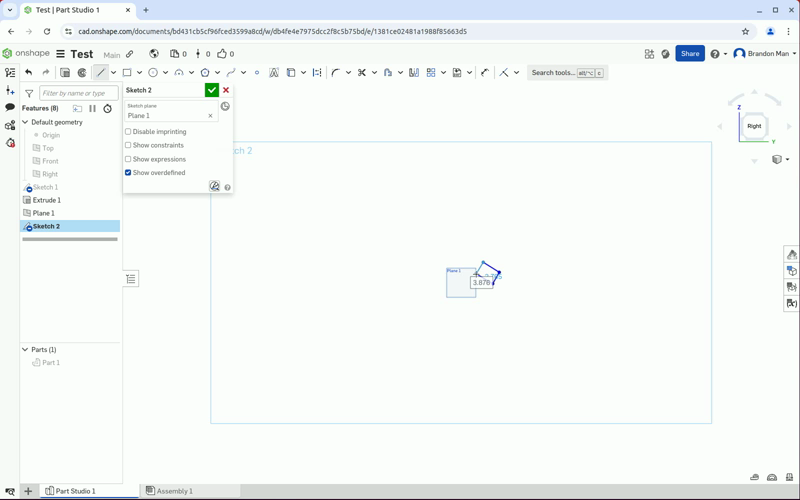
click(476, 273)
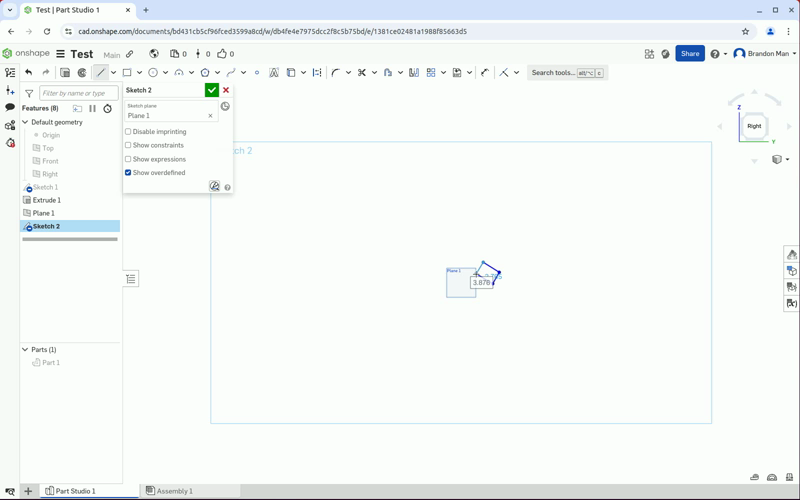
key(esc)
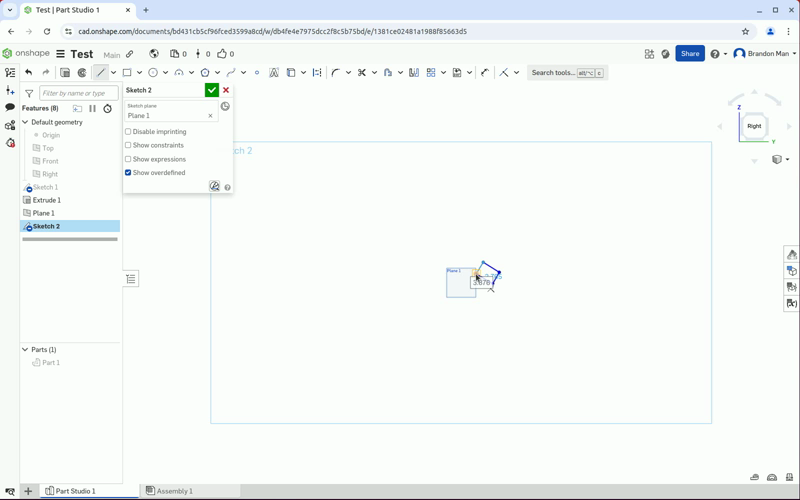
mouse_move(493, 275)
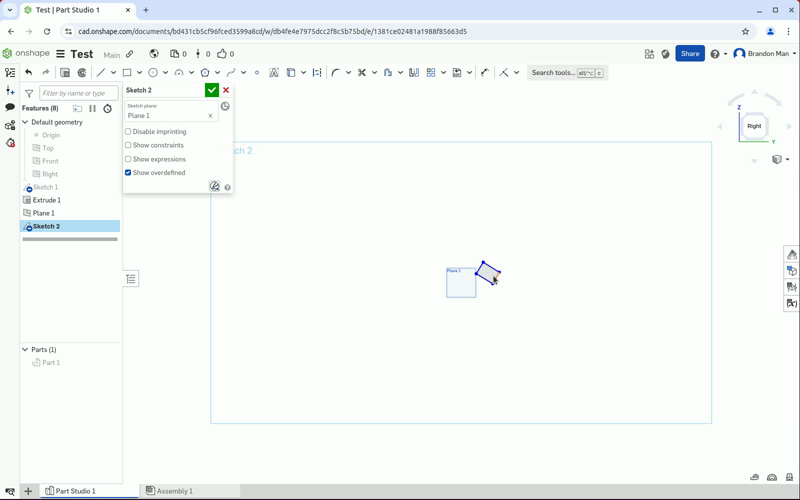
scroll(6)
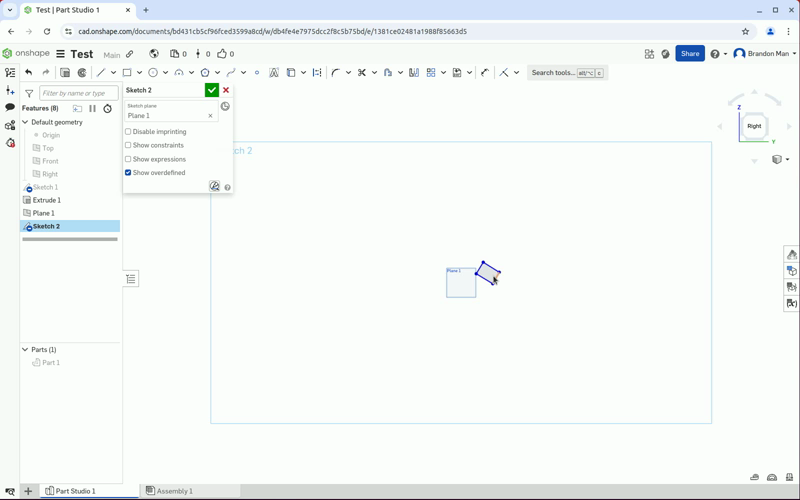
scroll(6)
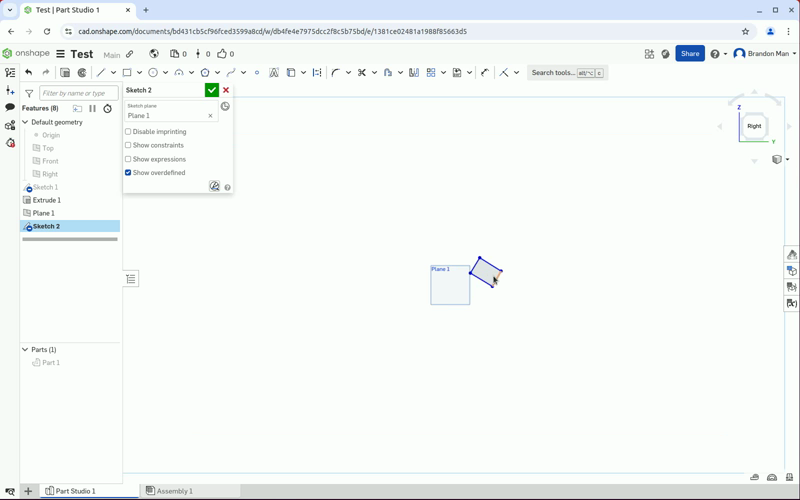
scroll(6)
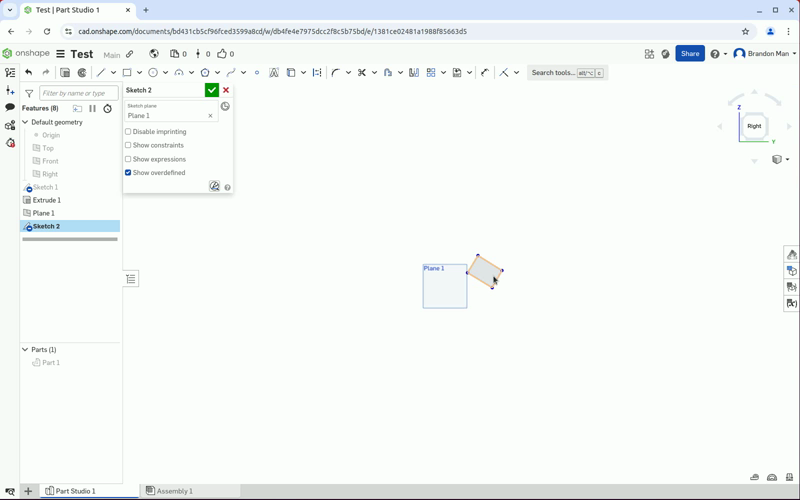
scroll(6)
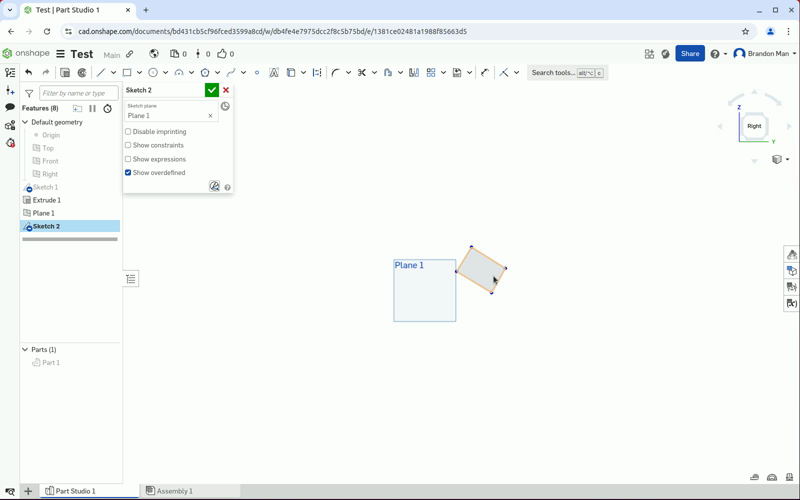
scroll(6)
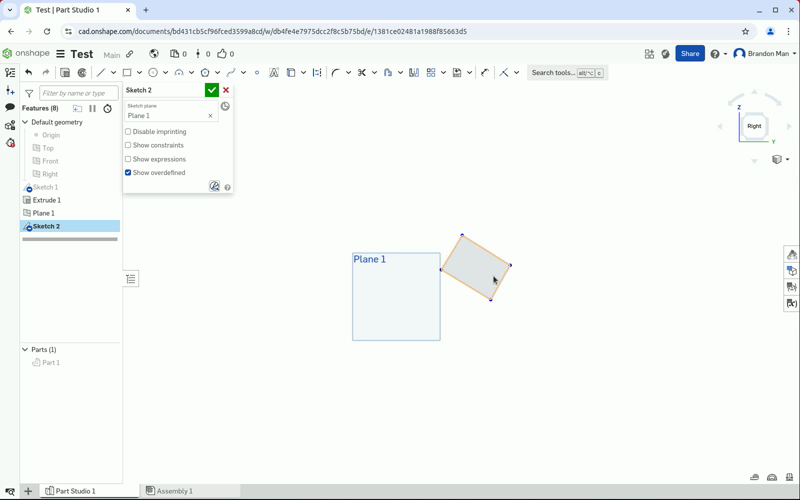
scroll(6)
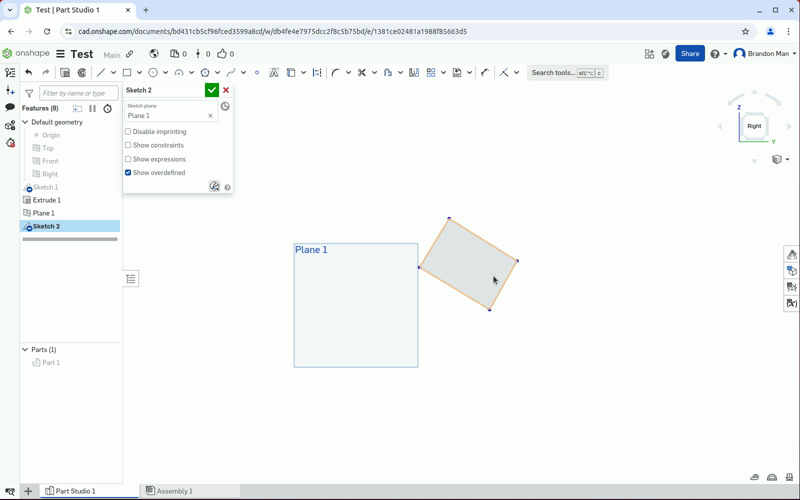
scroll(6)
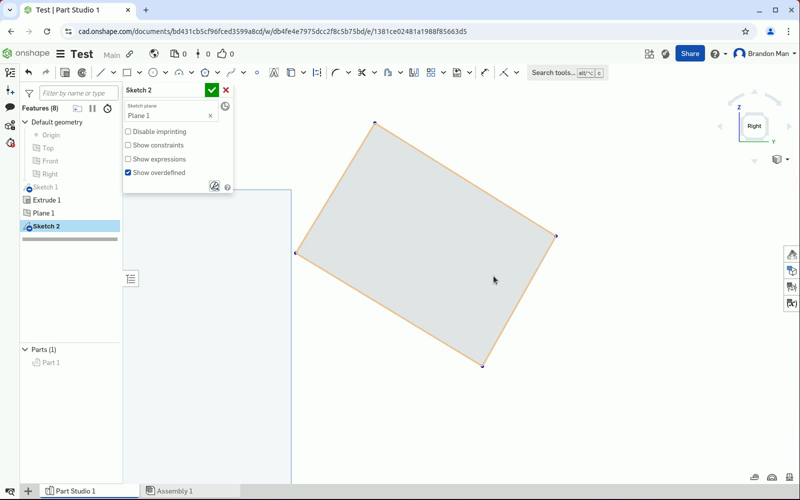
click(493, 275)
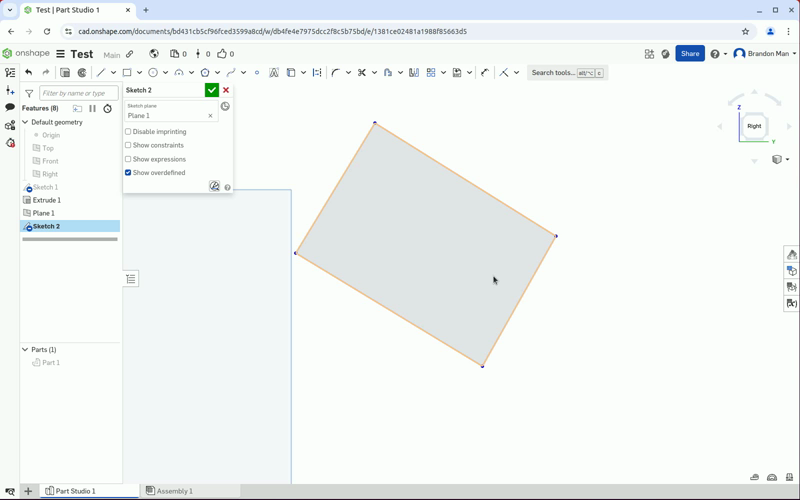
scroll(-6)
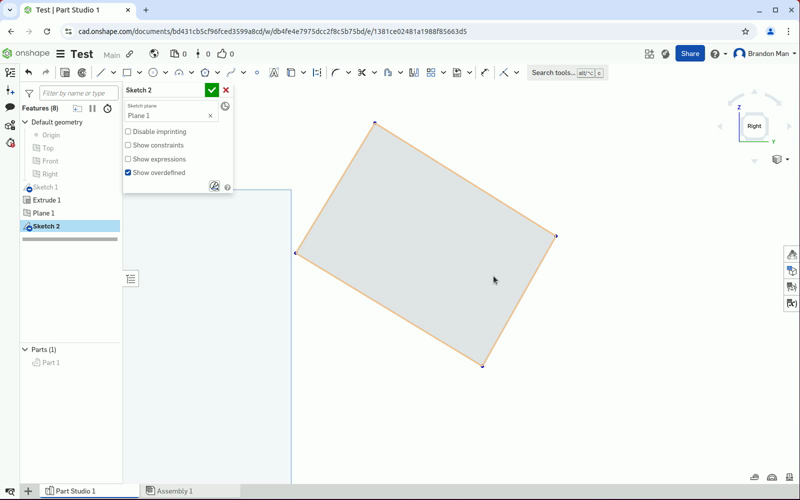
scroll(-6)
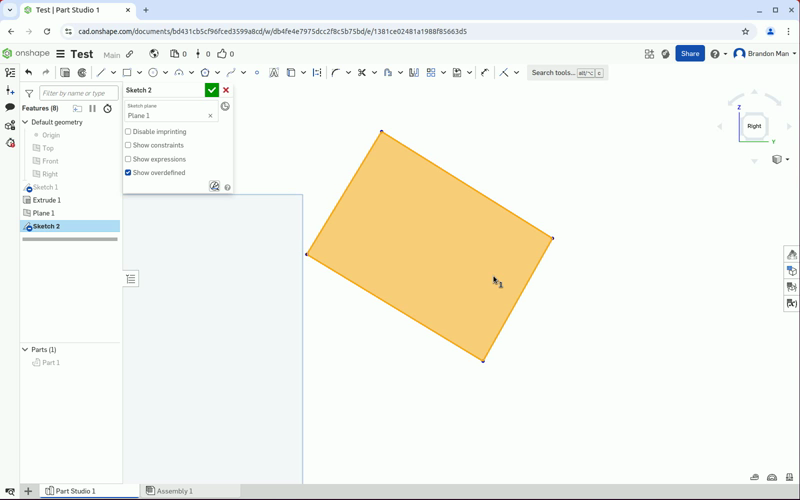
scroll(-6)
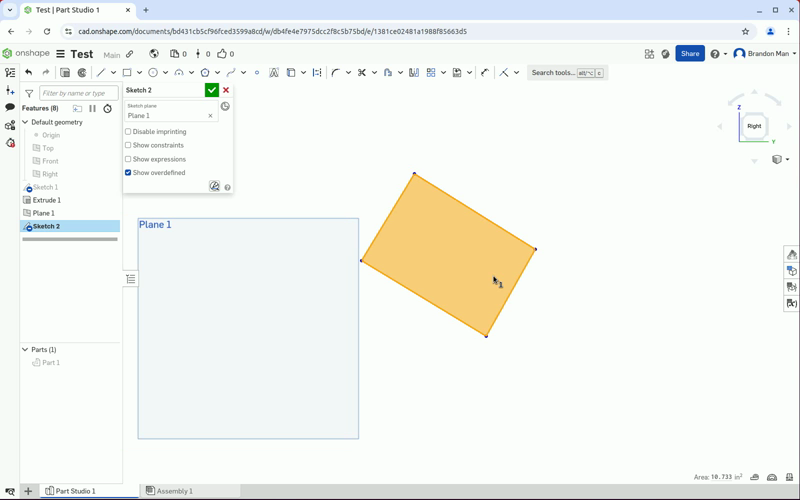
scroll(-6)
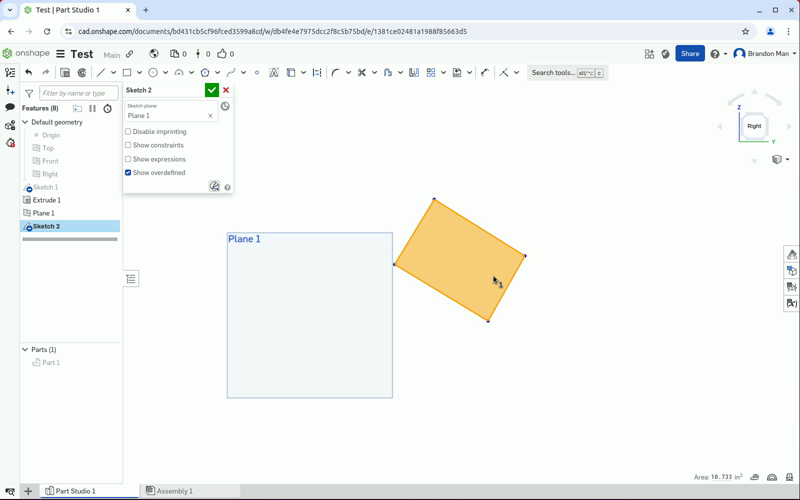
scroll(-6)
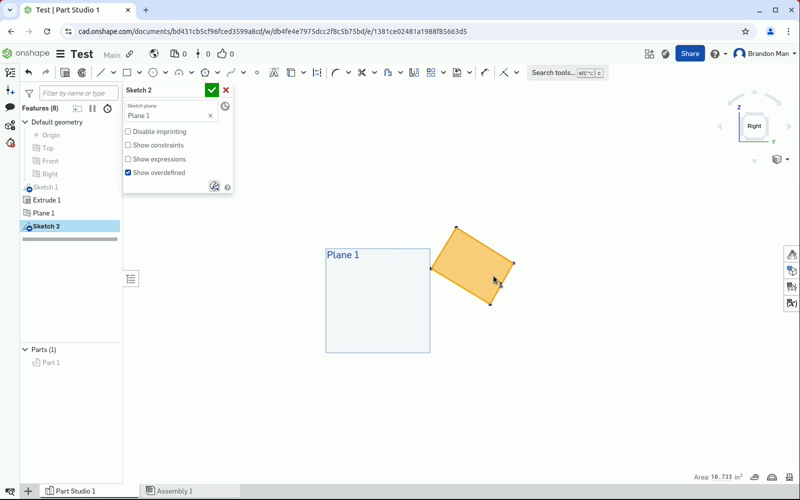
scroll(-6)
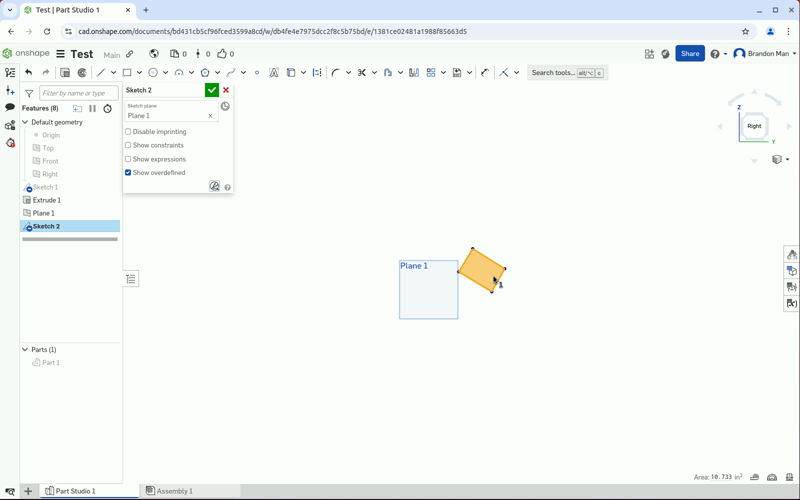
scroll(-6)
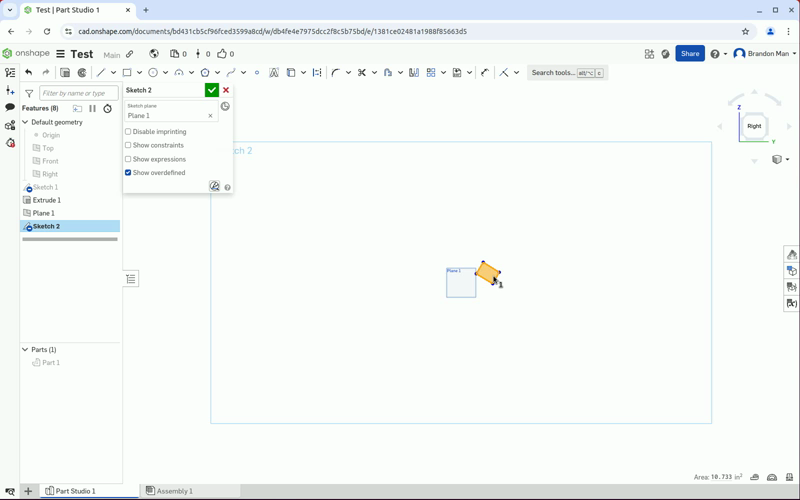
mouse_move(73, 352)
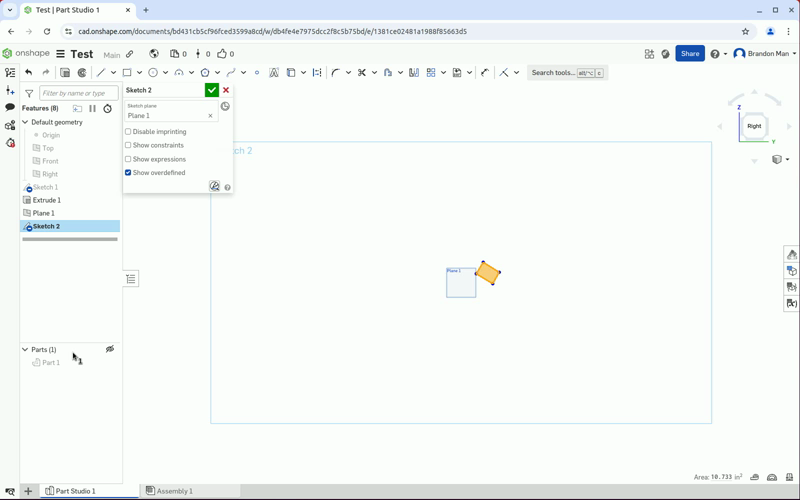
key(shift+y)
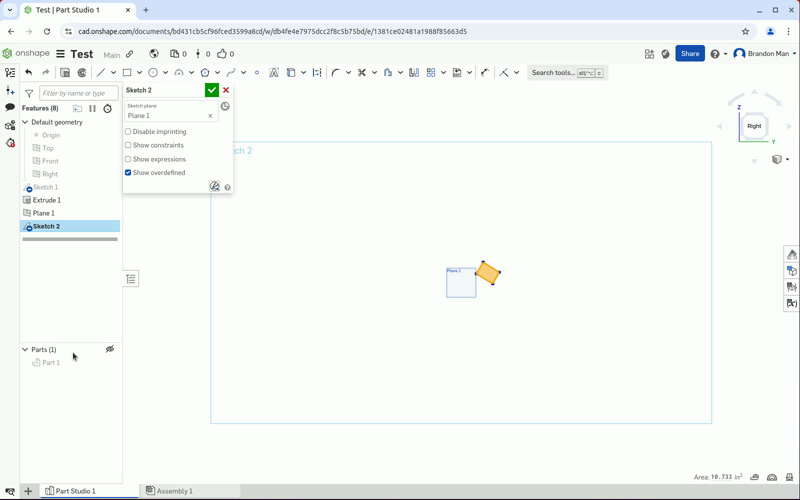
key(shift+e)
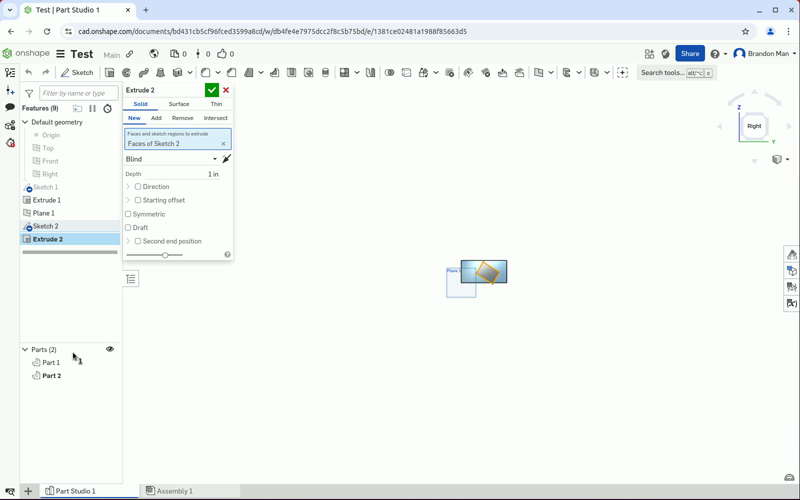
mouse_move(143, 106)
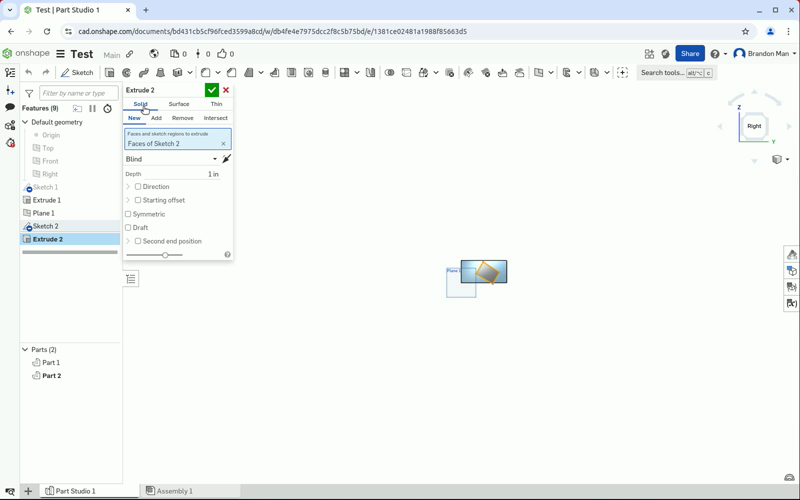
click(143, 106)
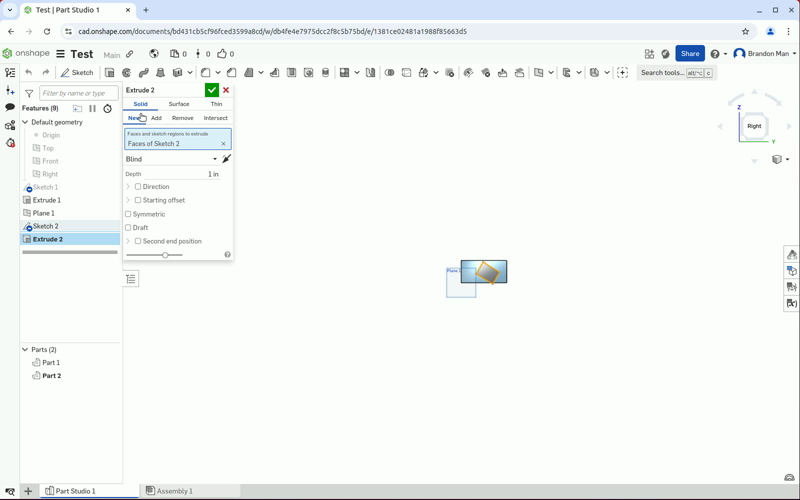
mouse_move(137, 120)
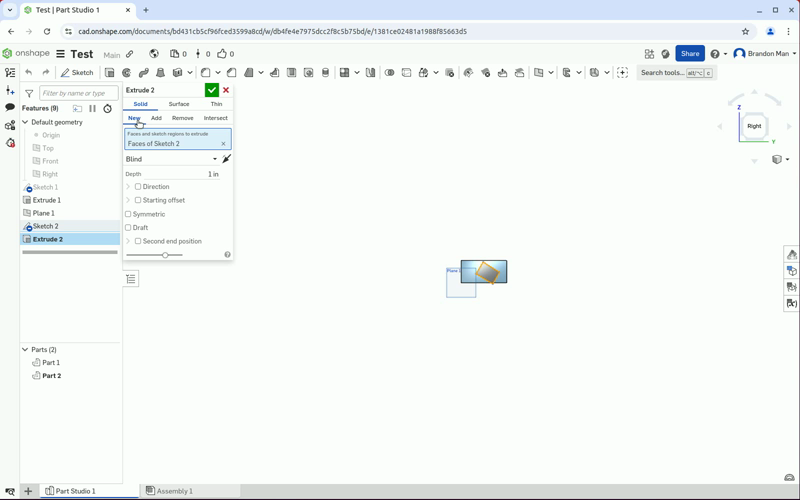
click(137, 120)
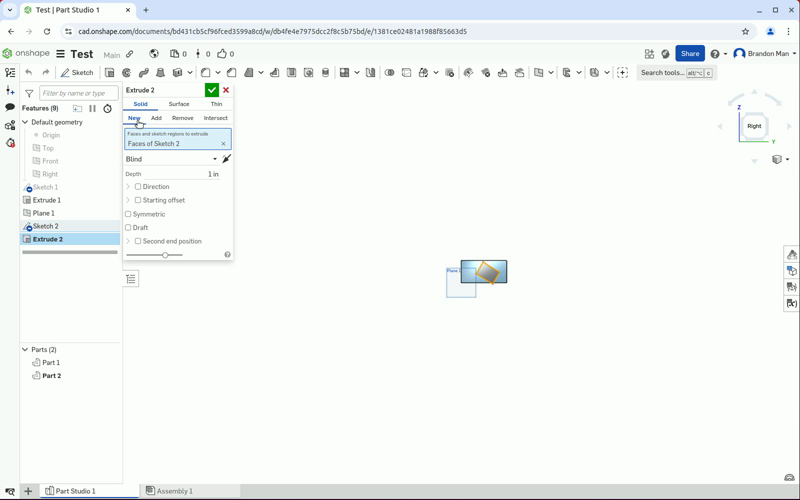
key(tab, 4)
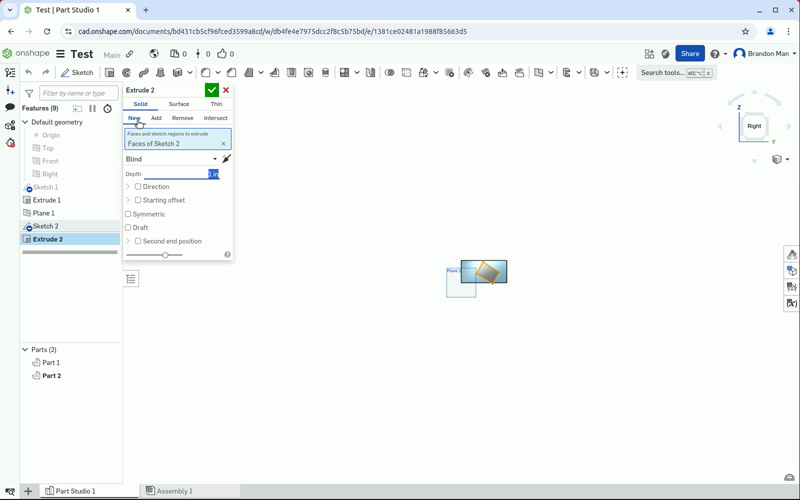
text(4.574)
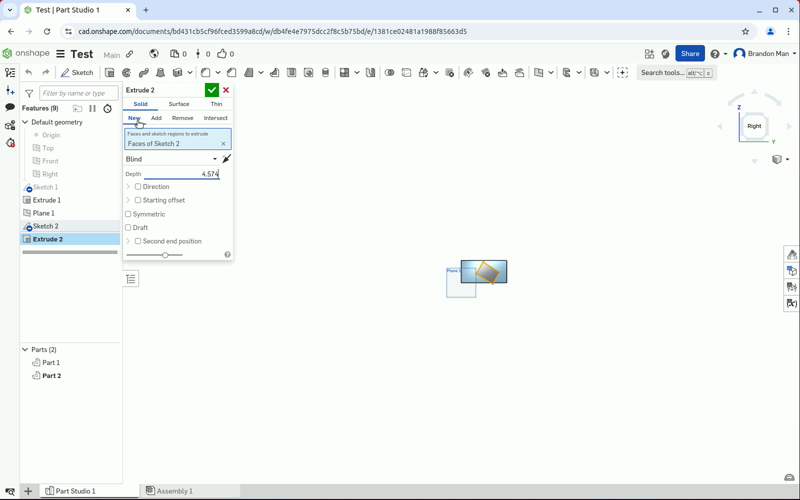
key(enter)
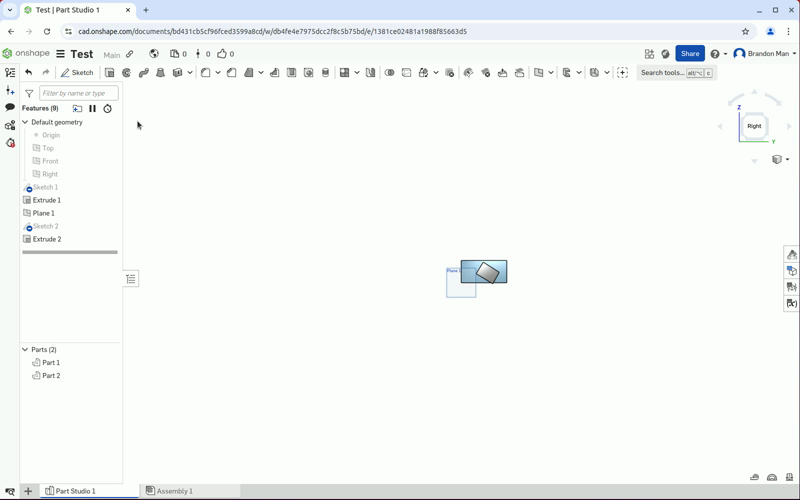
key(shift+h)
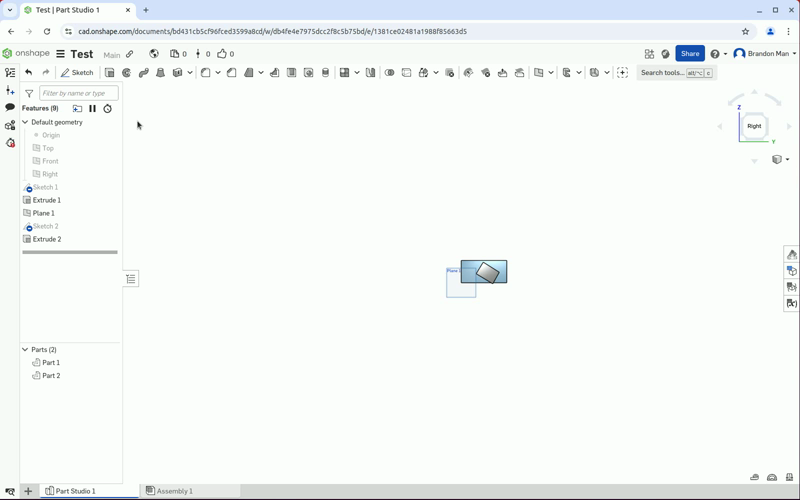
key(shift+h)
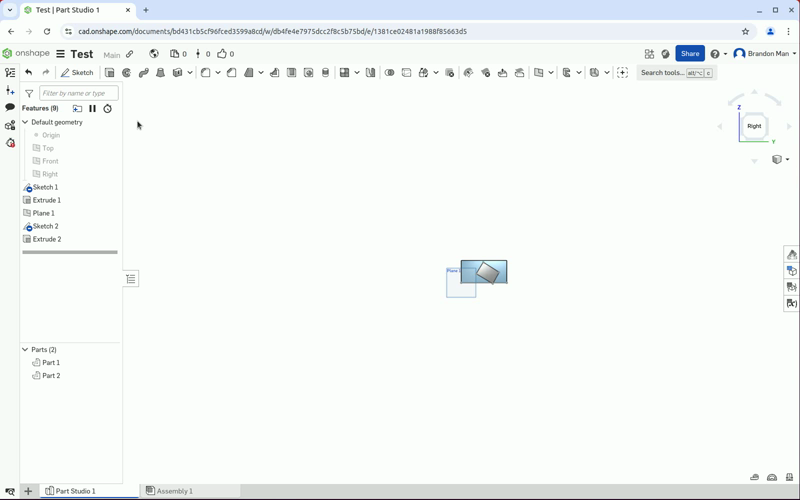
key(shift+7)
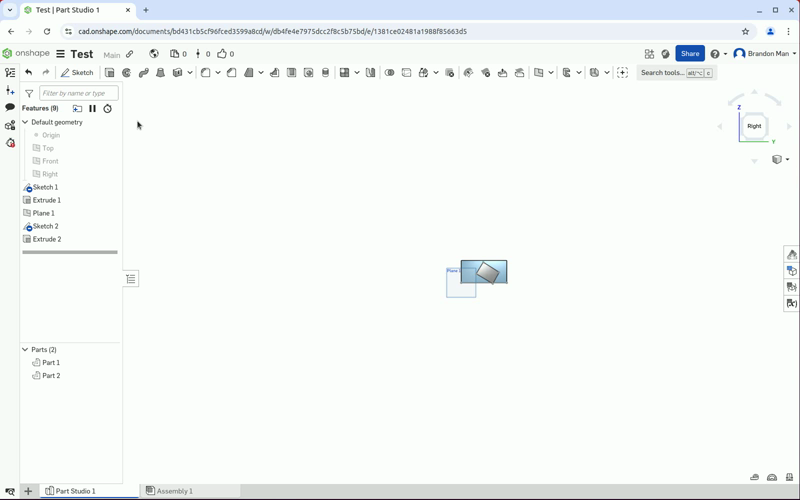
key(right, 2)
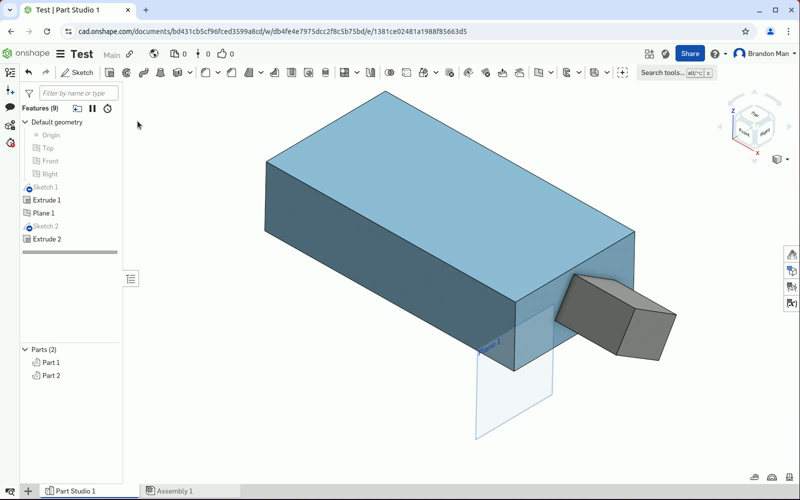
key(down, 2)
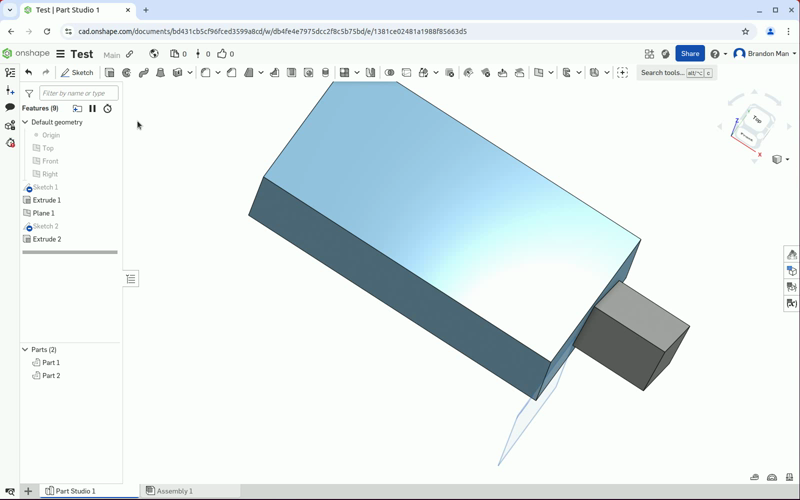
key(up, 2)
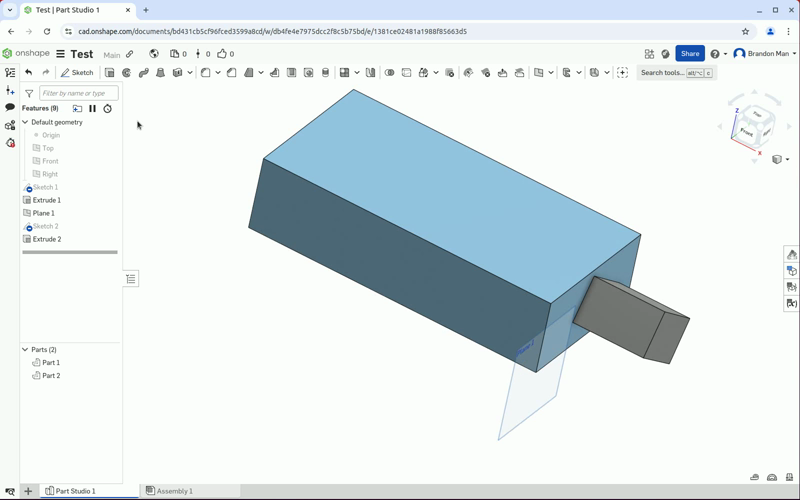
key(left, 2)
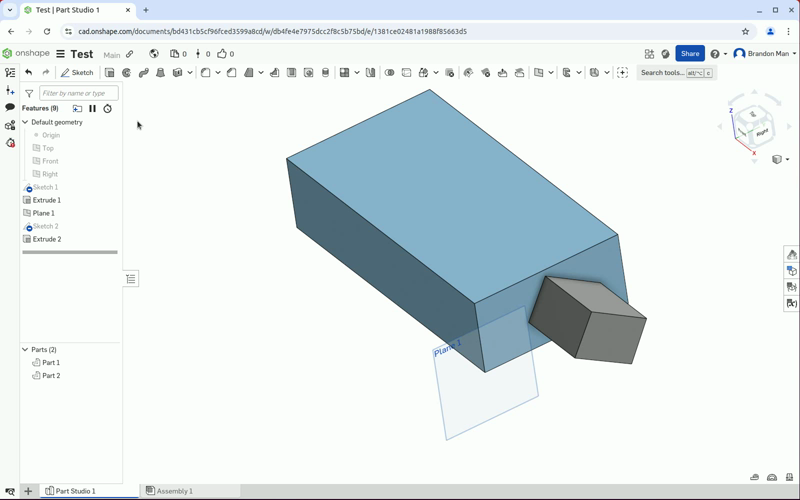
mouse_move(73, 189)
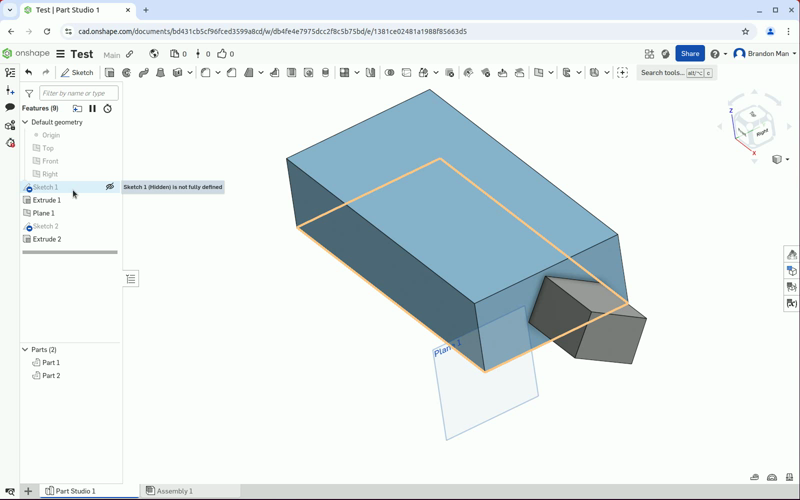
click(73, 189)